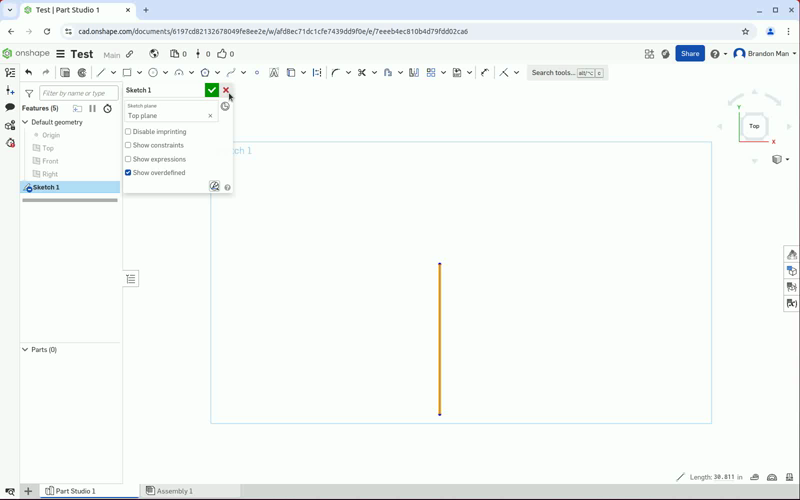
key(shift+h)
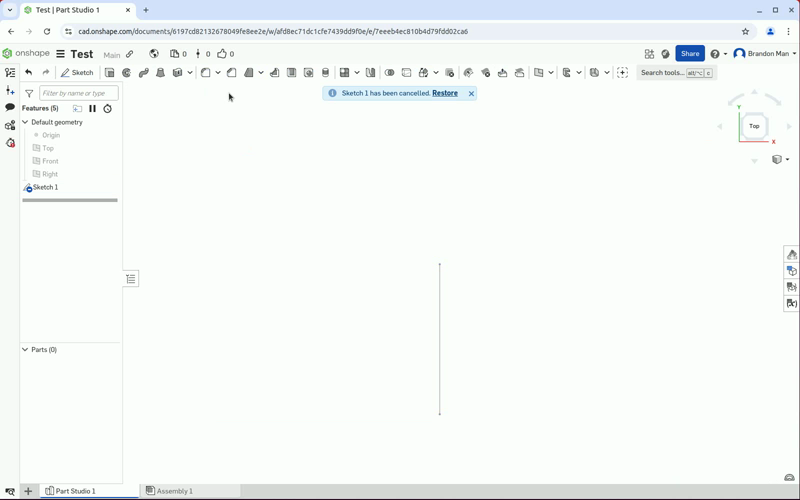
key(shift+s)
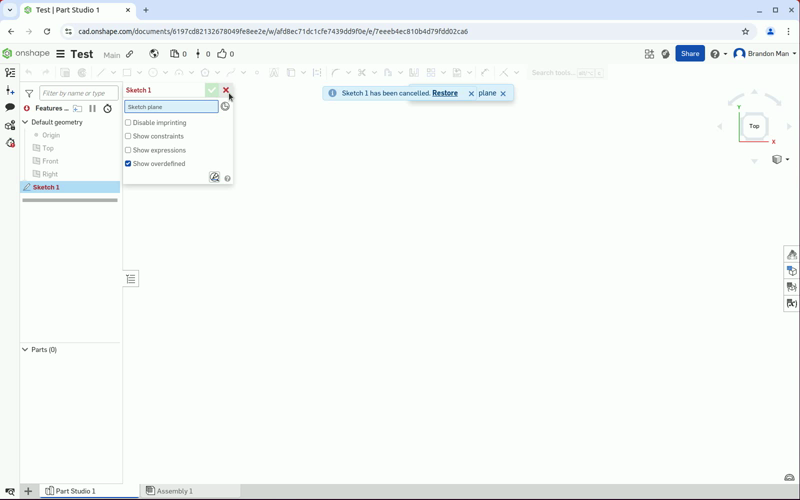
mouse_move(73, 150)
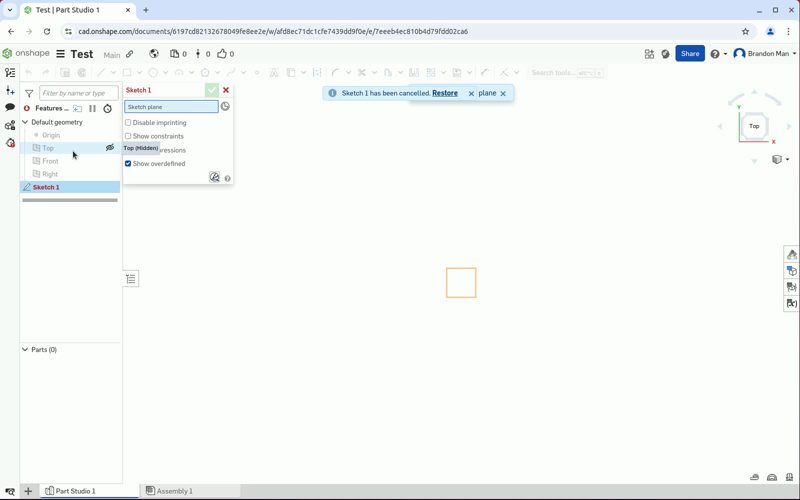
click(73, 150)
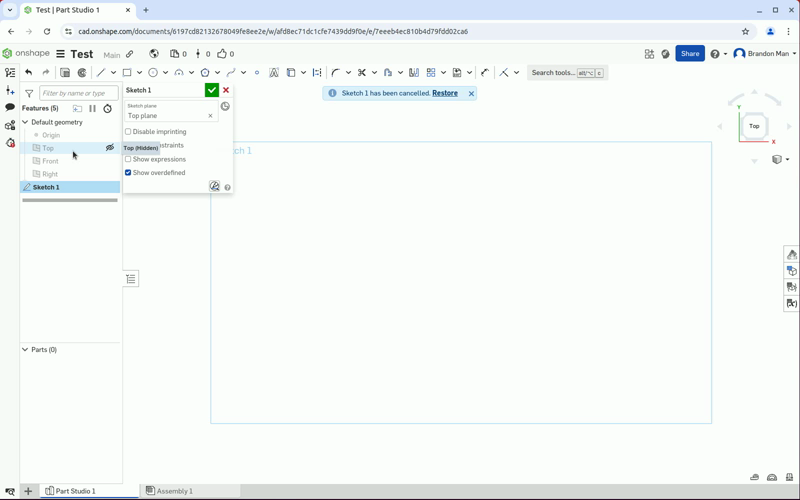
mouse_move(73, 352)
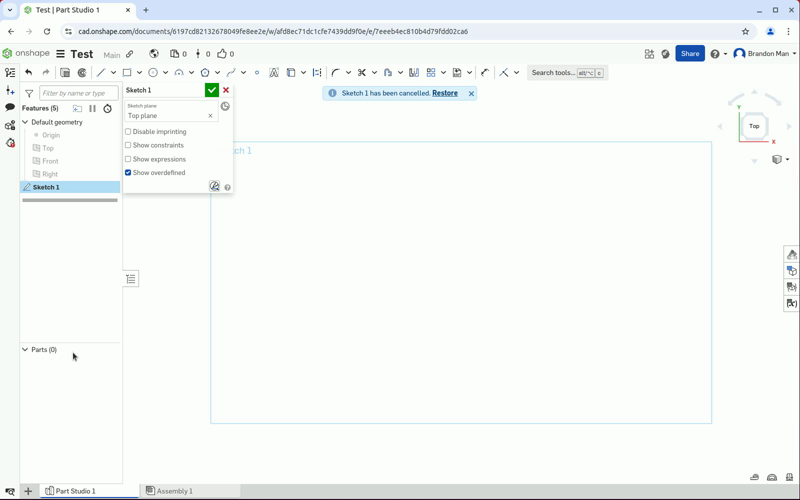
key(y)
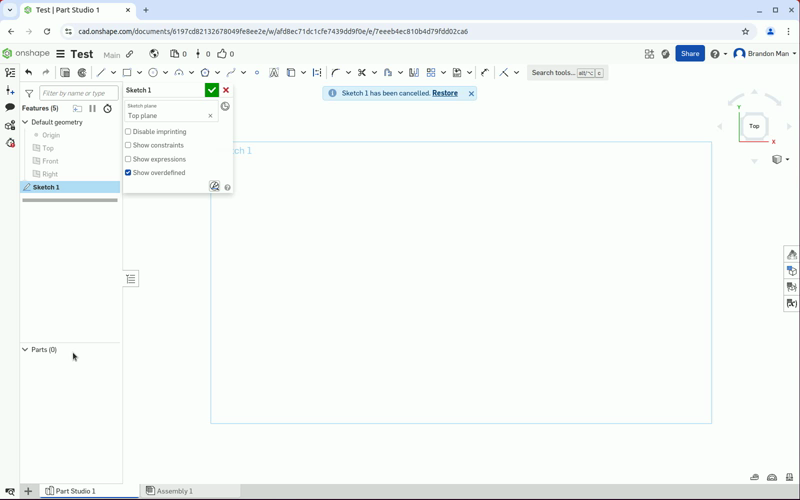
key(l)
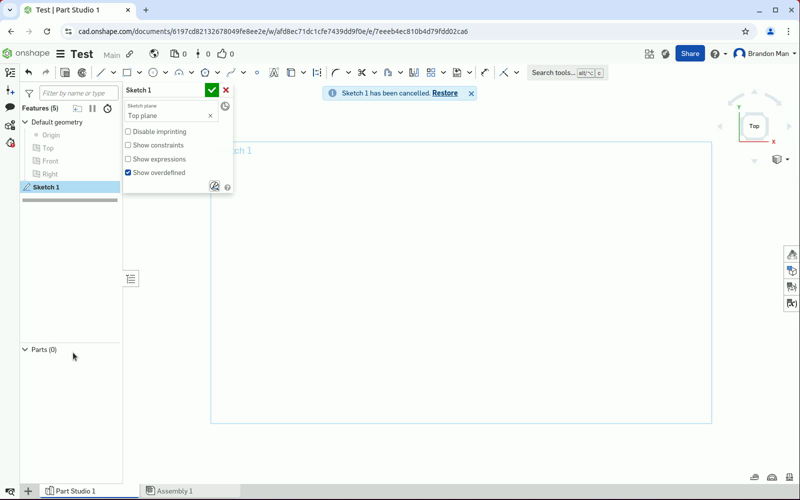
key_down(shift)
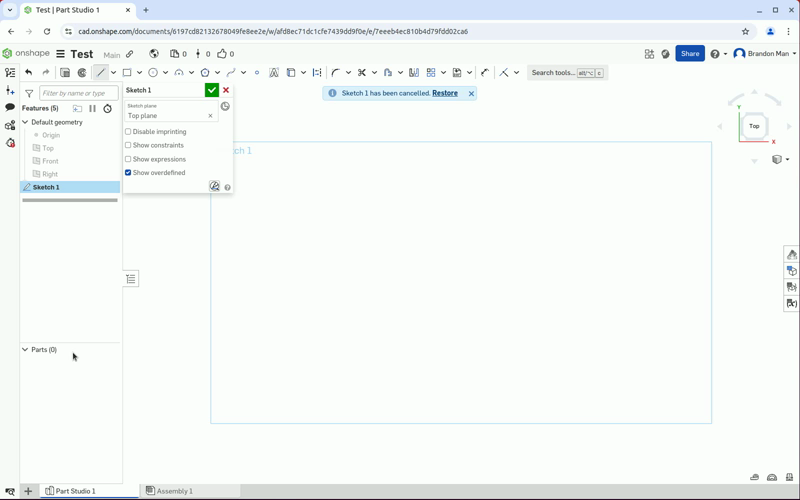
mouse_move(460, 282)
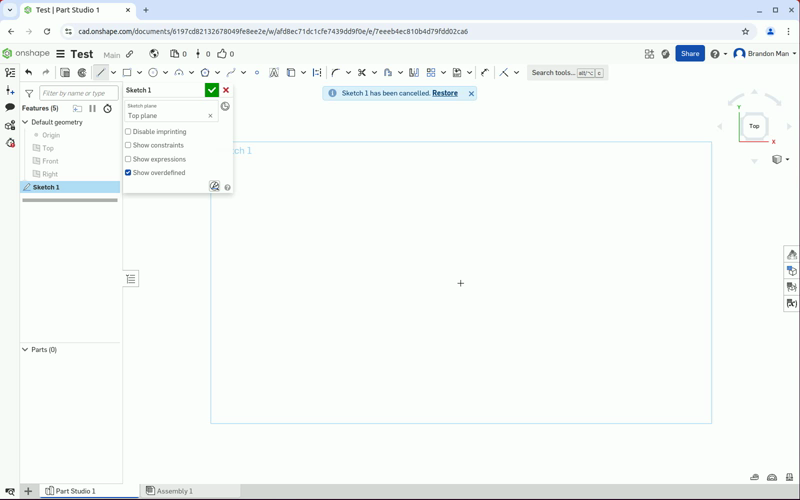
click(460, 282)
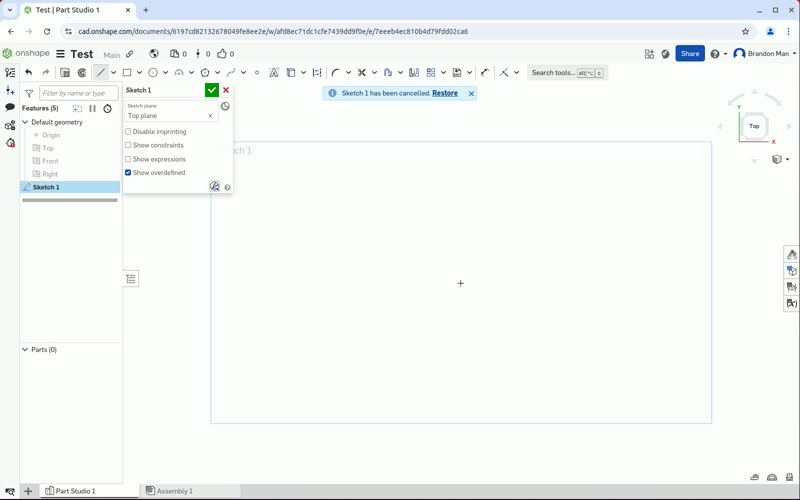
key_up(shift)
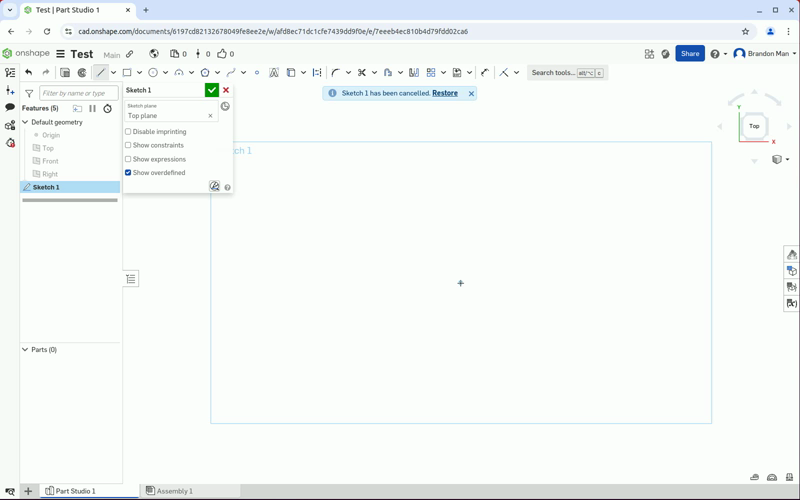
key_down(shift)
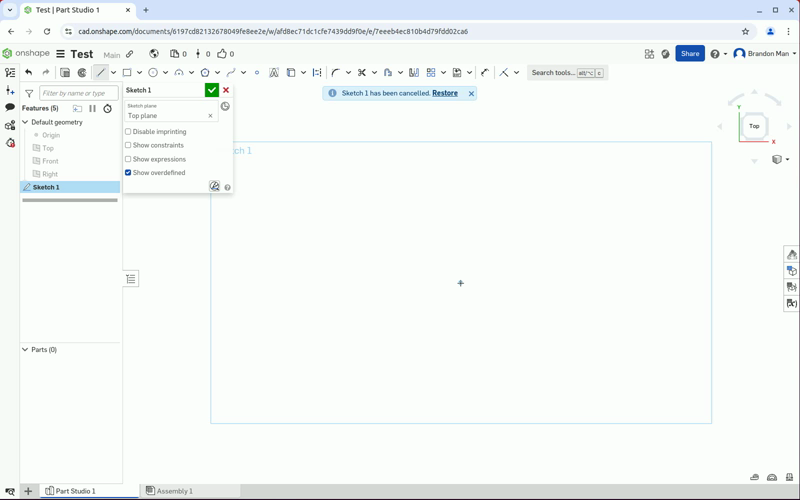
mouse_move(490, 282)
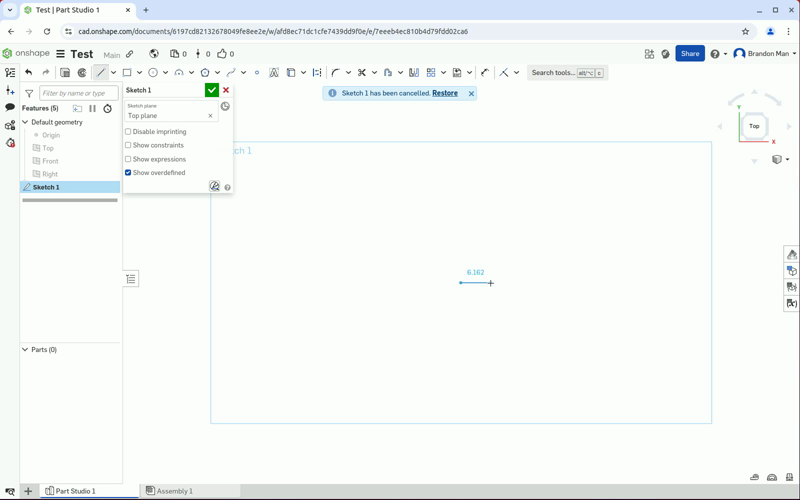
mouse_move(472, 282)
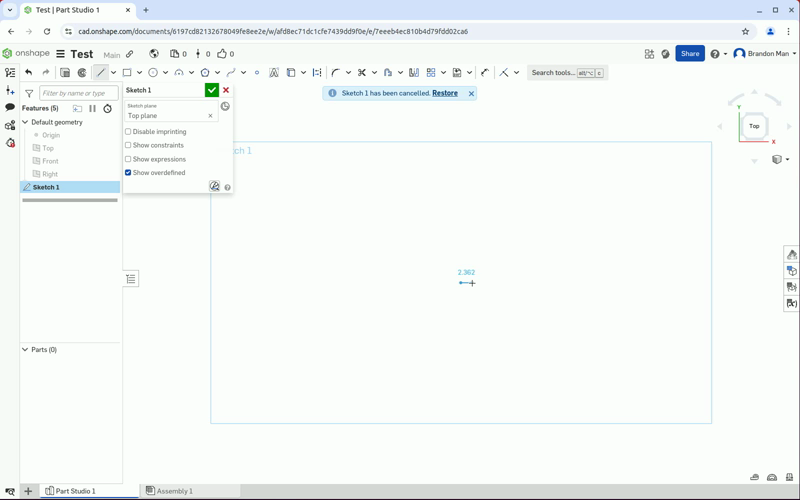
click(472, 282)
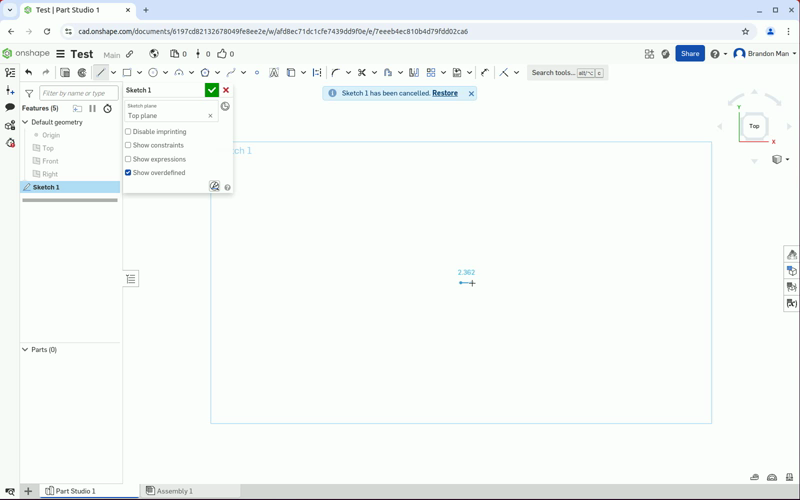
key_up(shift)
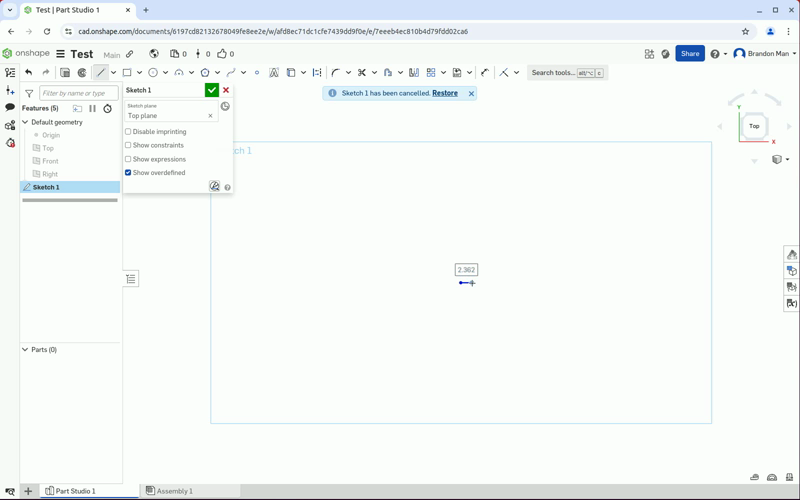
key_down(shift)
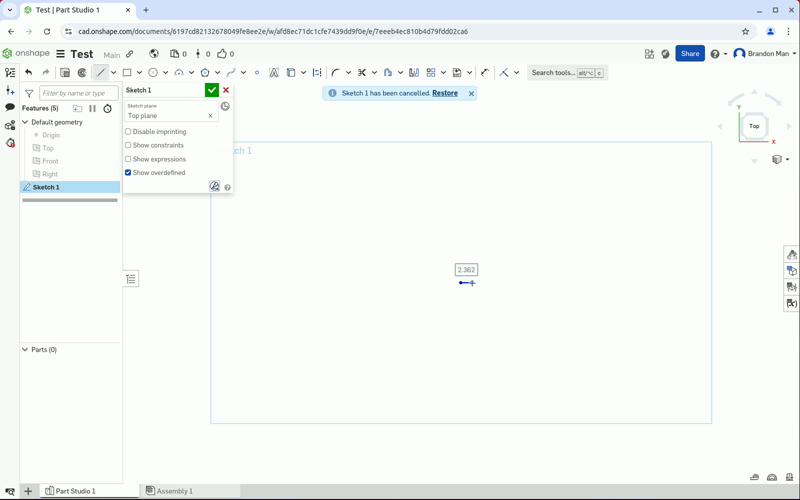
mouse_move(502, 282)
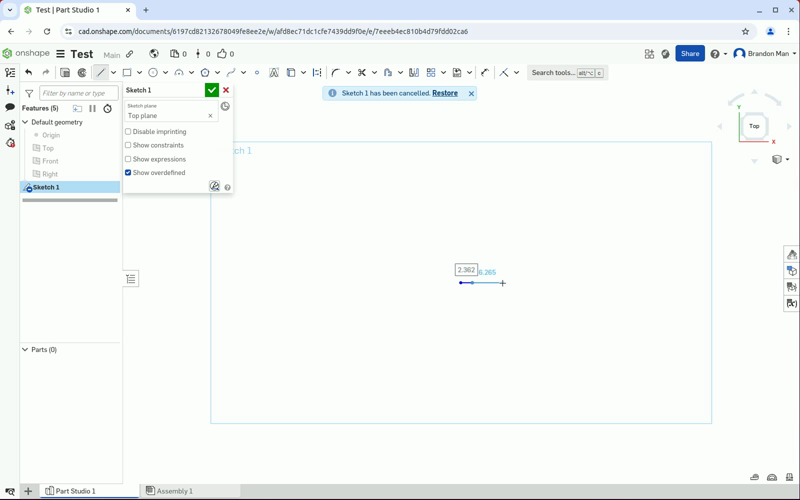
mouse_move(472, 271)
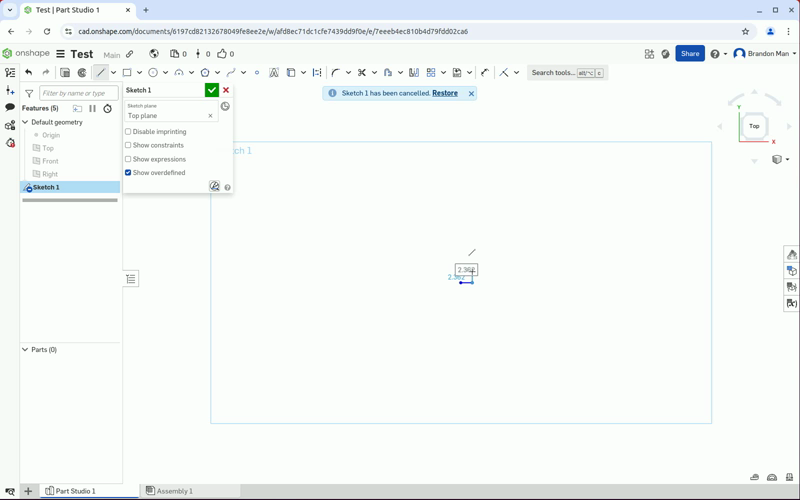
click(472, 271)
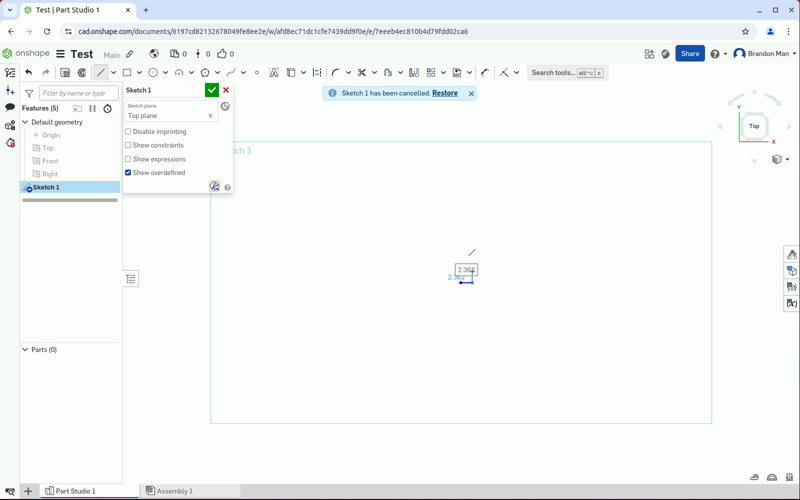
key_up(shift)
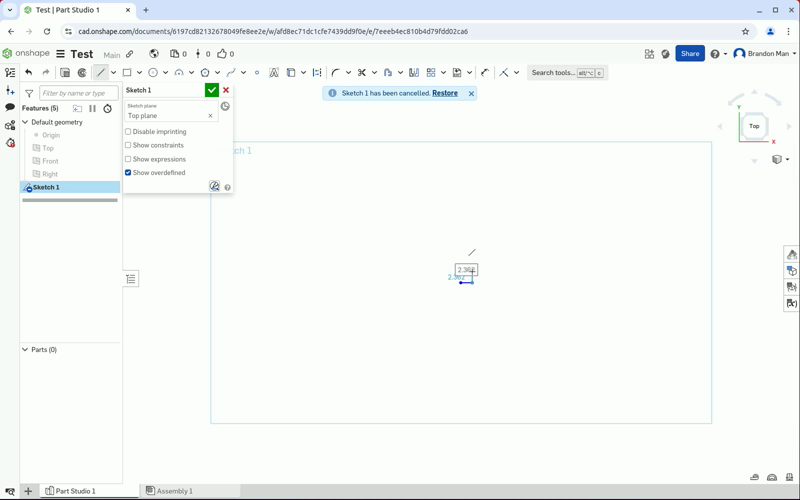
key_down(shift)
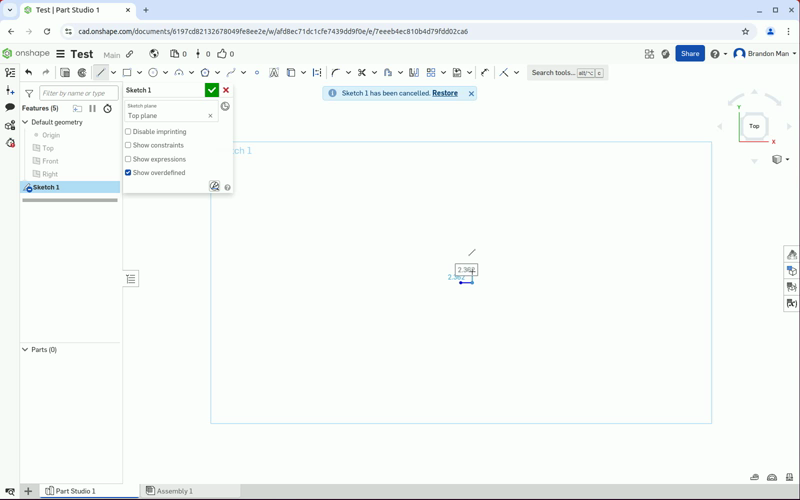
mouse_move(502, 271)
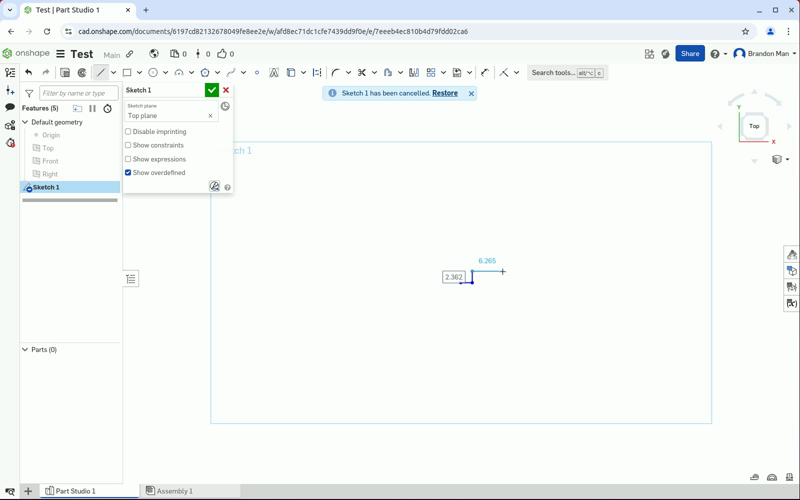
mouse_move(460, 271)
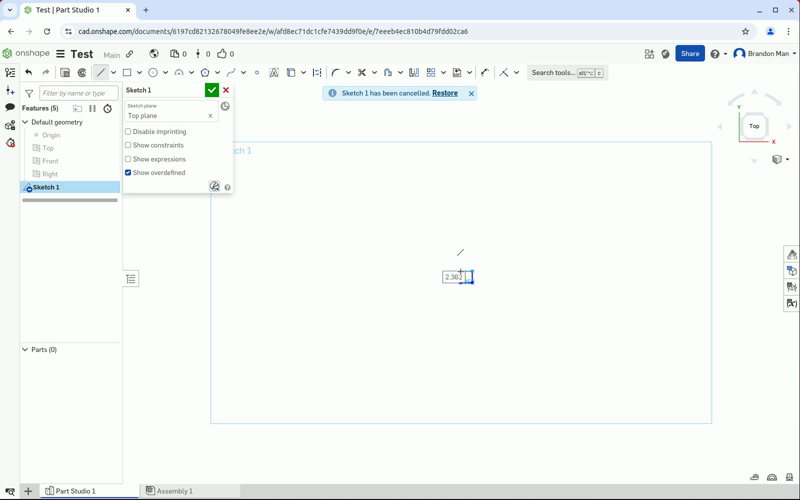
click(460, 271)
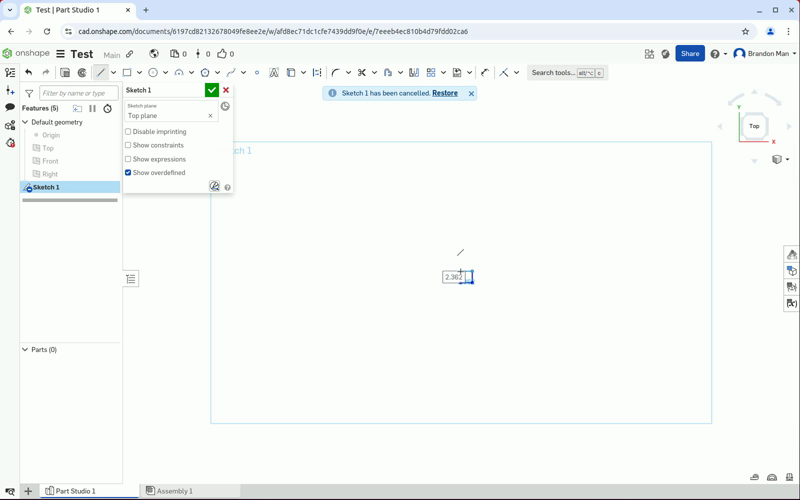
key_up(shift)
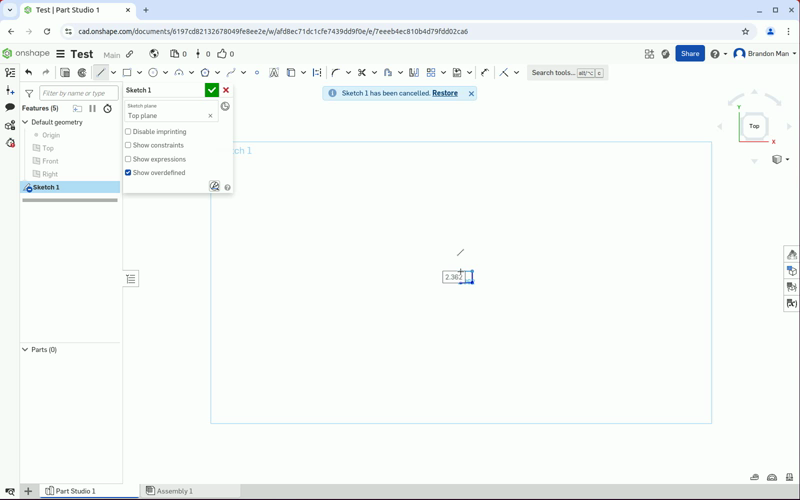
mouse_move(490, 271)
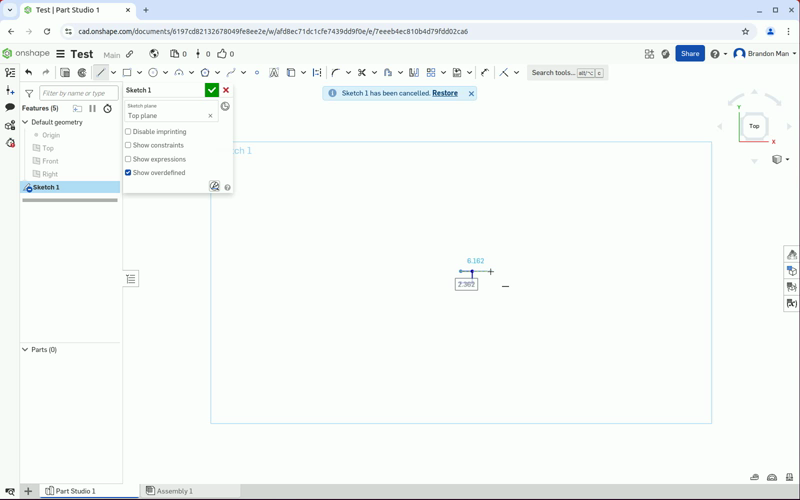
key_down(shift)
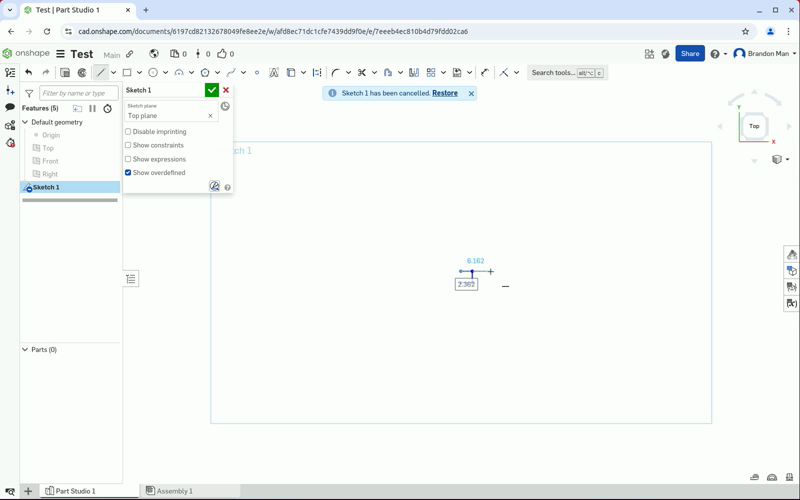
mouse_move(460, 282)
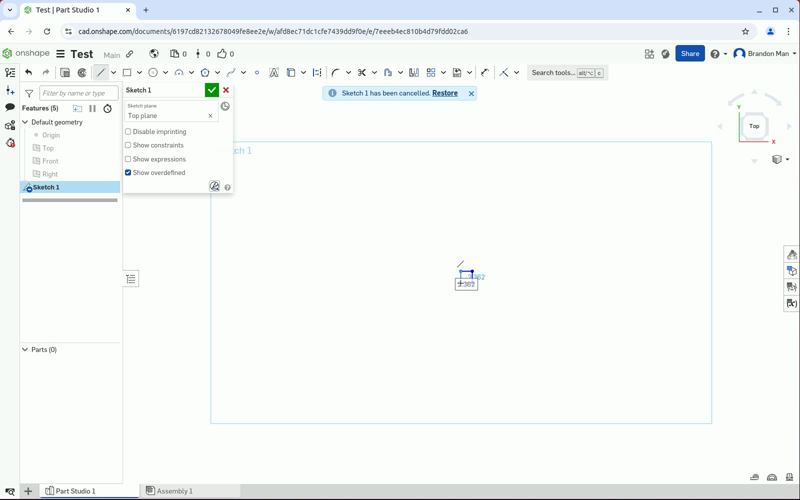
key_up(shift)
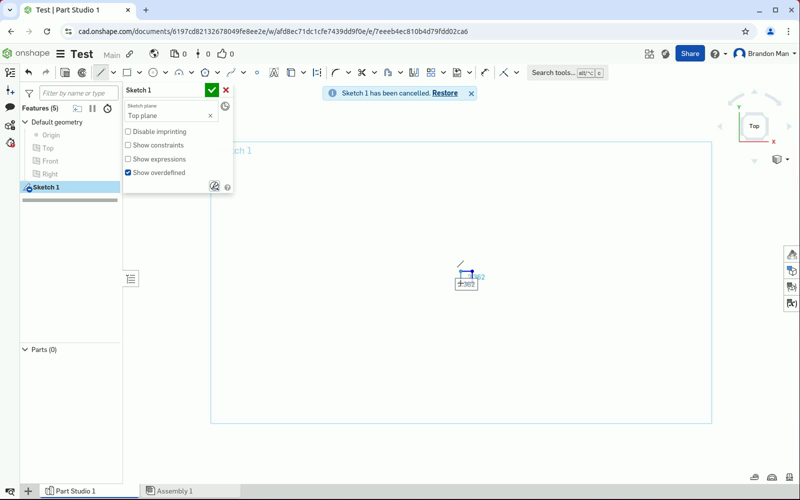
click(460, 282)
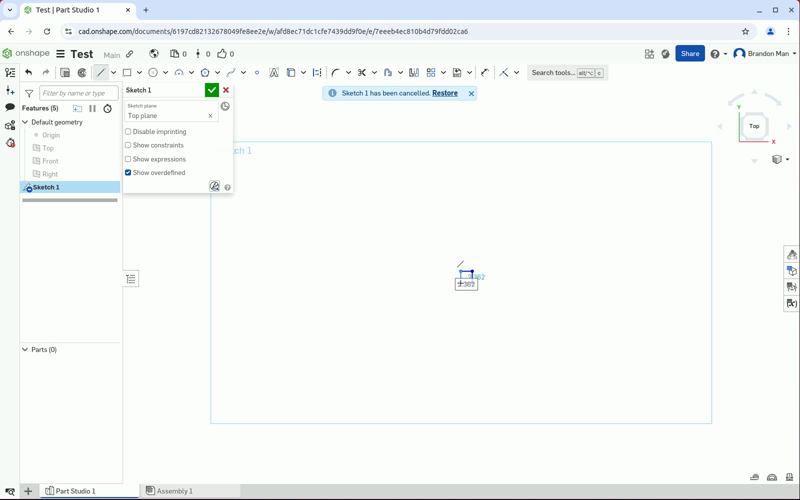
key(esc)
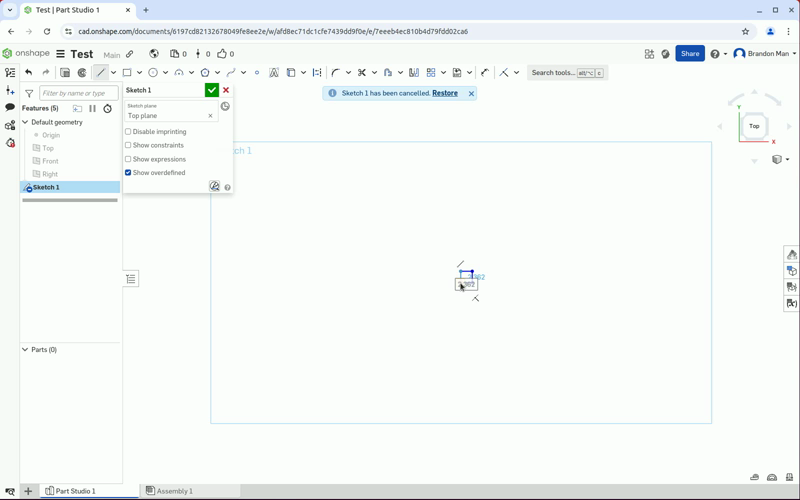
mouse_move(470, 280)
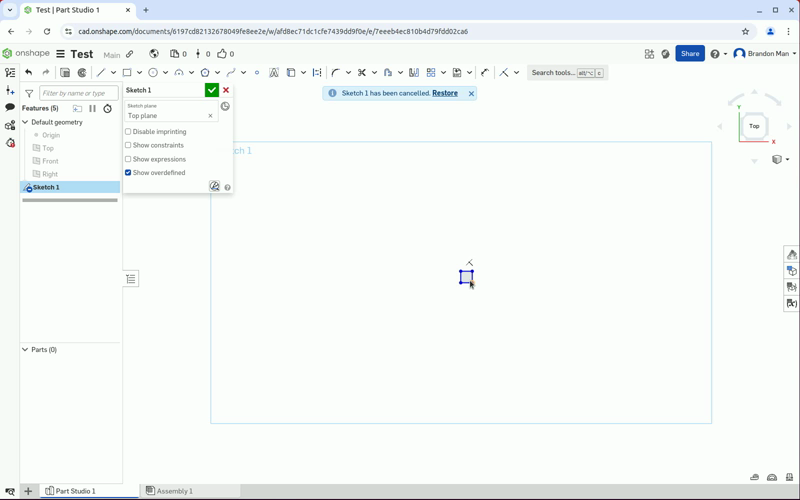
scroll(6)
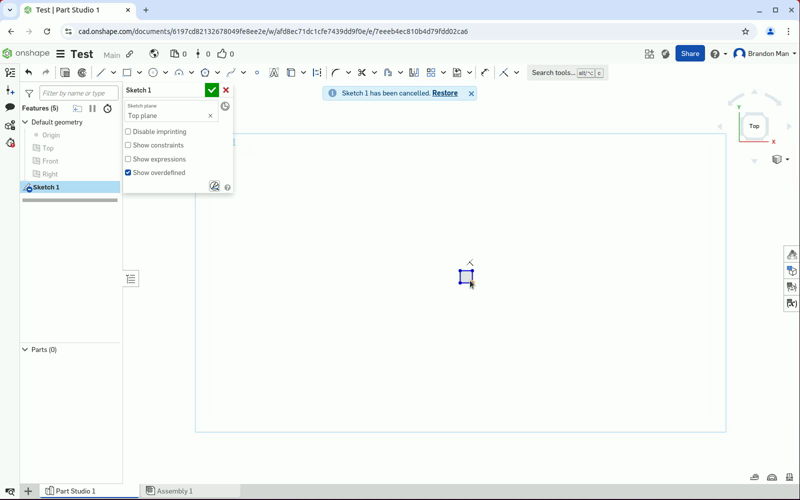
scroll(6)
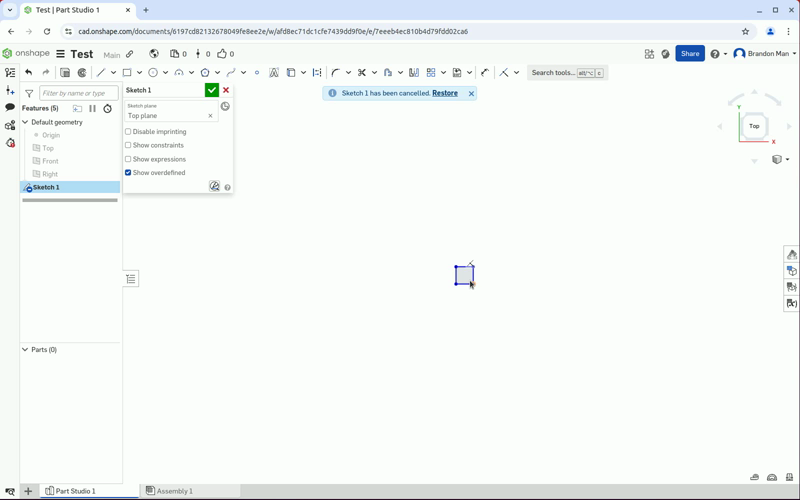
scroll(6)
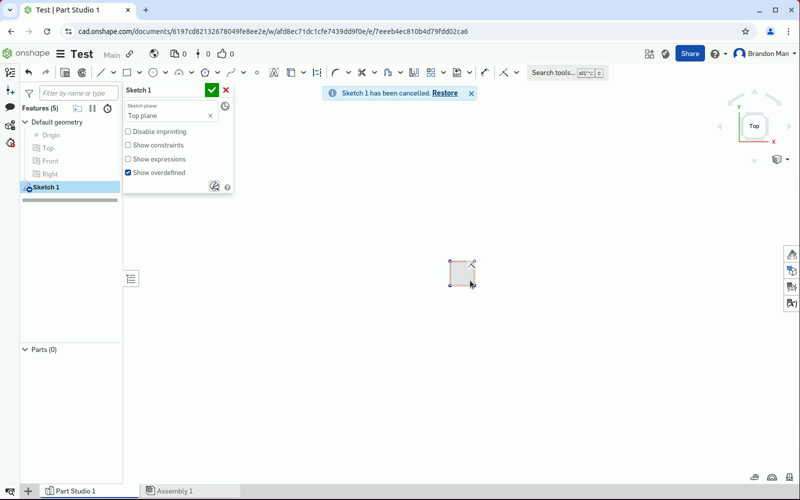
scroll(6)
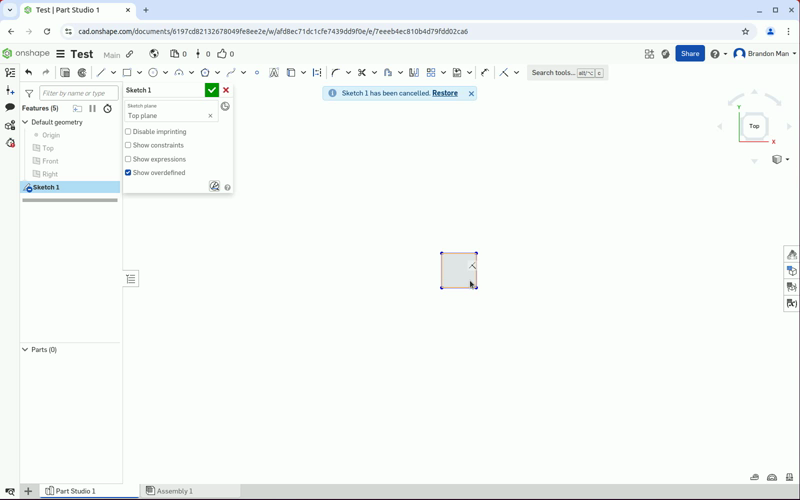
scroll(6)
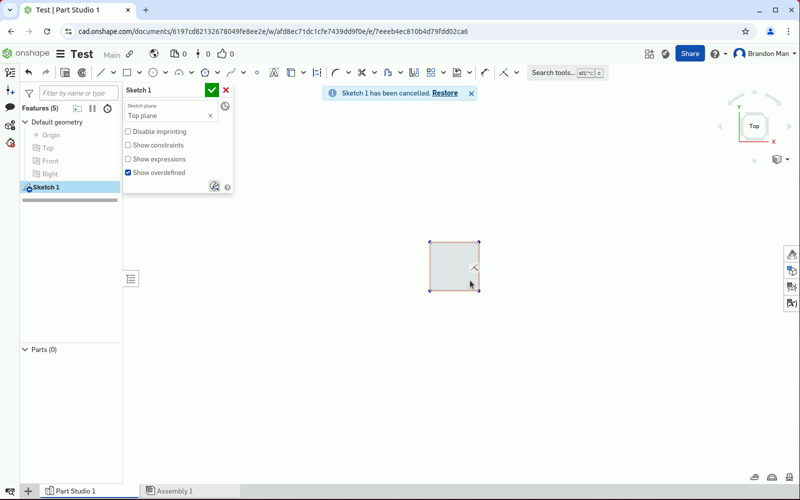
scroll(6)
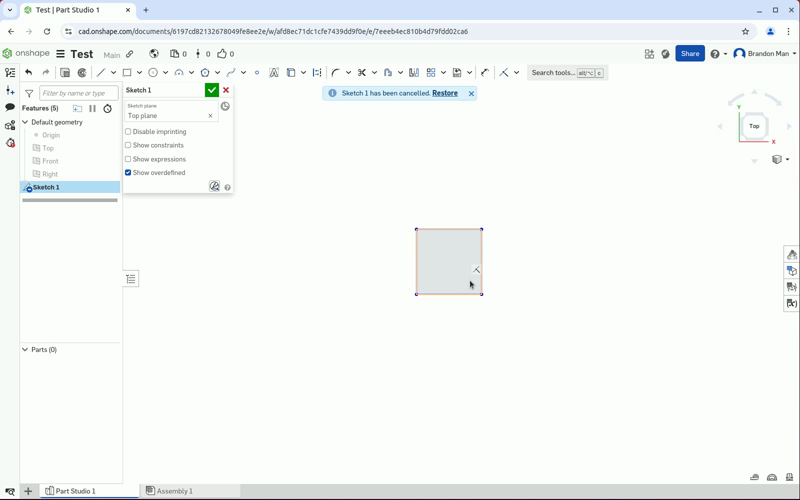
scroll(6)
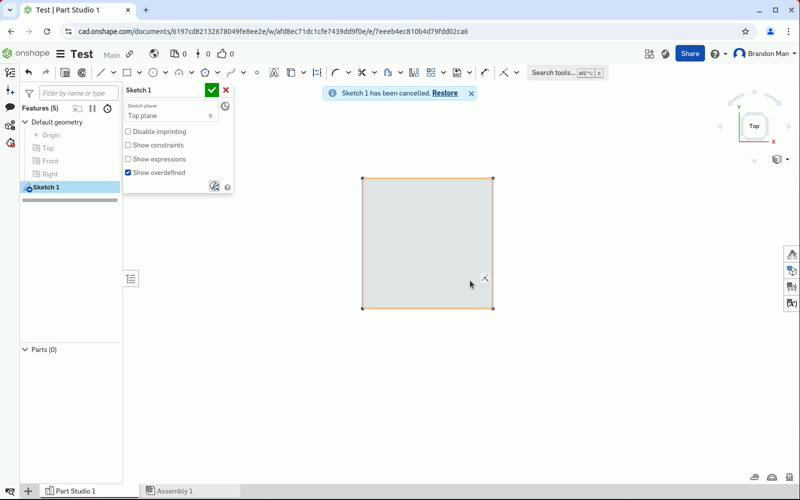
click(470, 280)
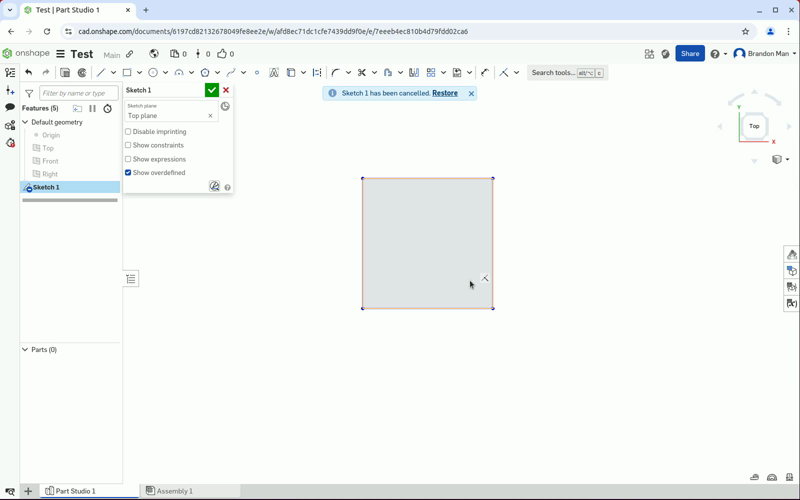
scroll(-6)
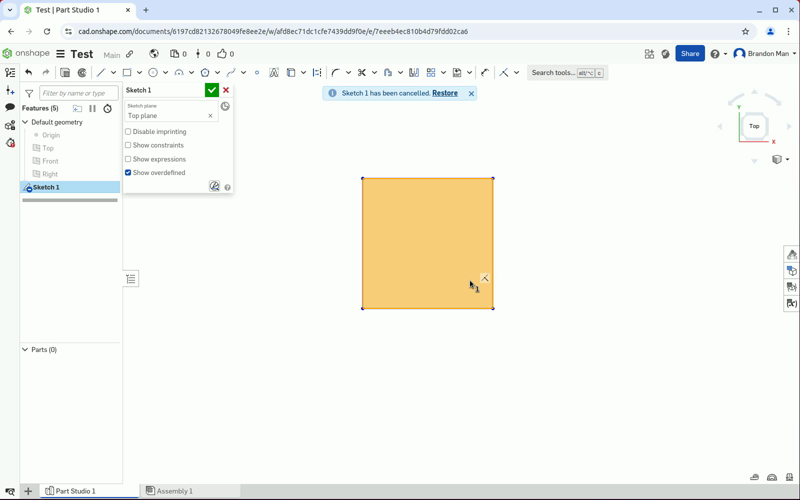
scroll(-6)
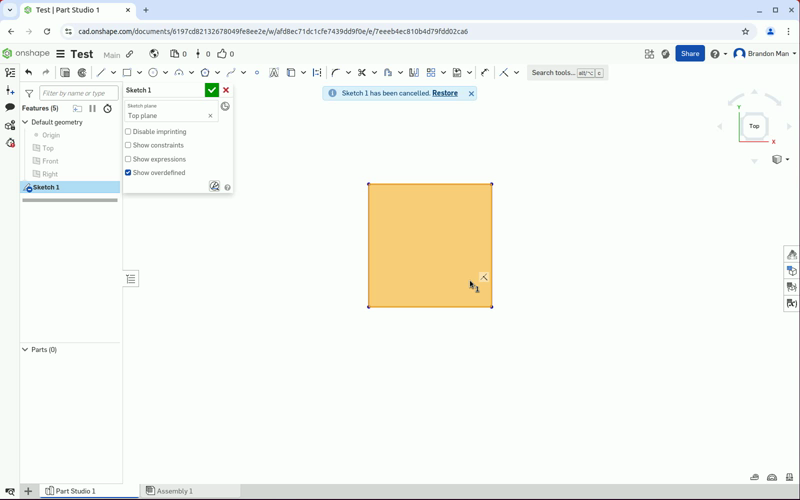
scroll(-6)
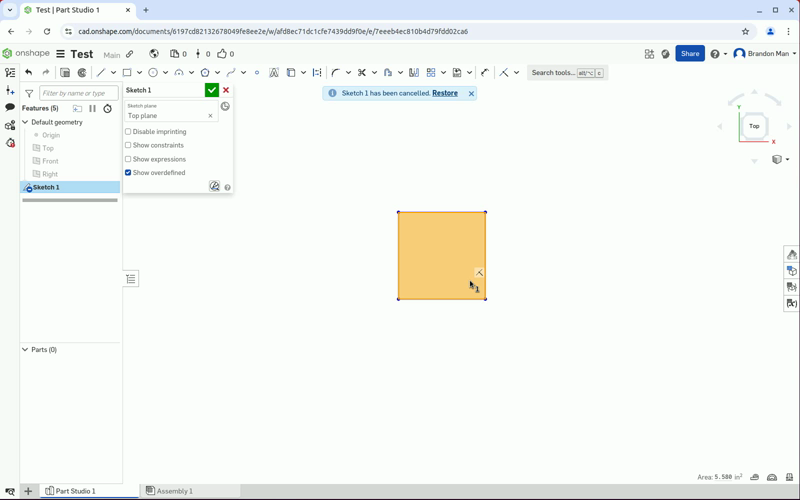
scroll(-6)
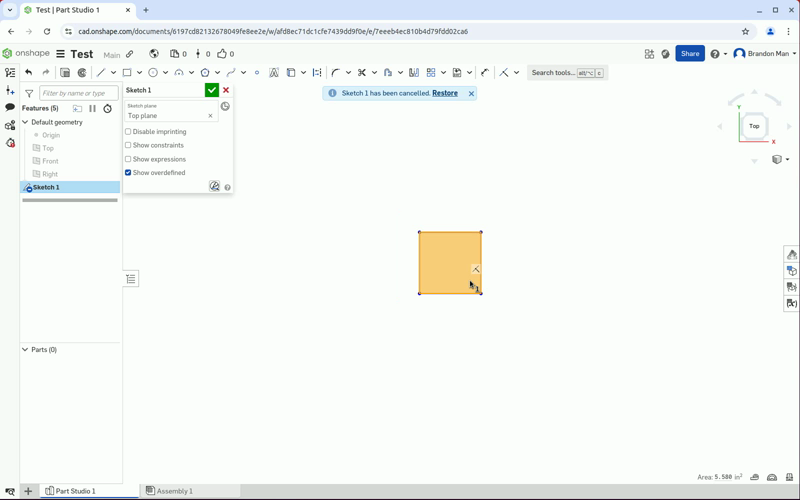
scroll(-6)
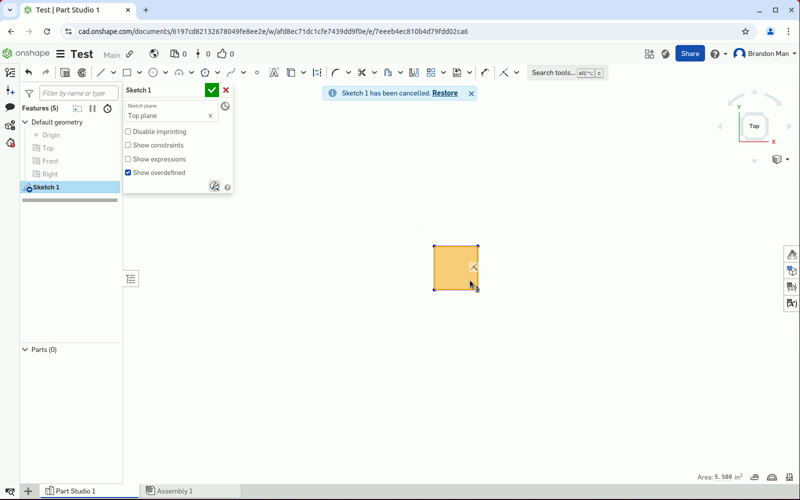
scroll(-6)
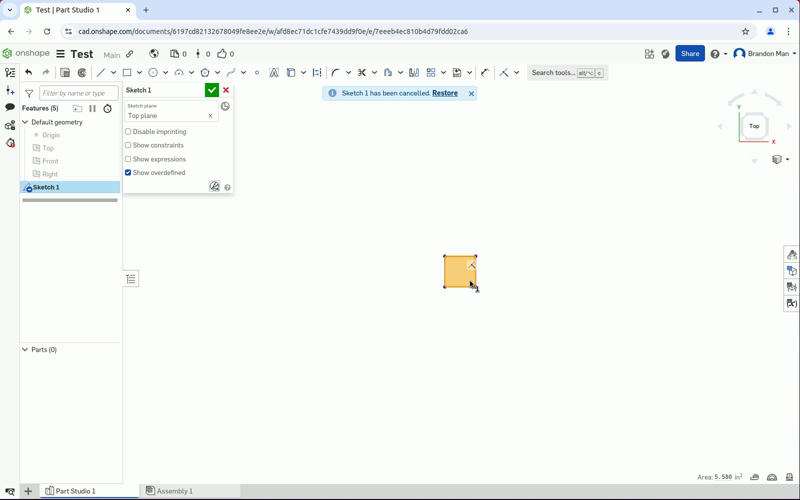
scroll(-6)
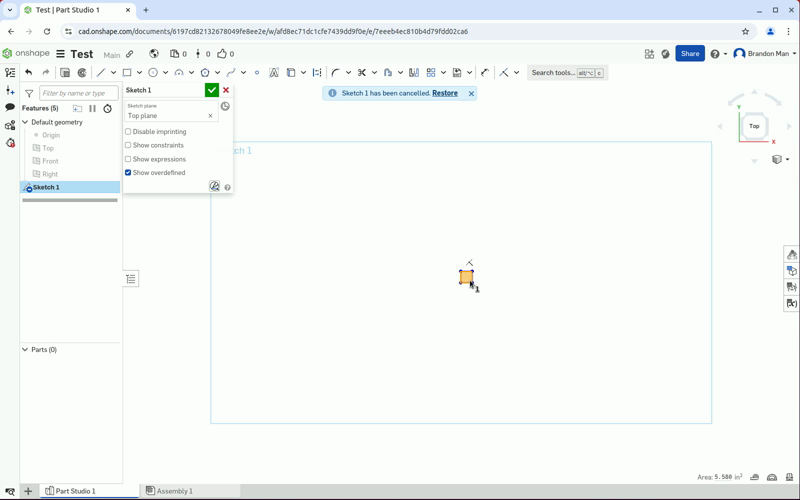
mouse_move(73, 352)
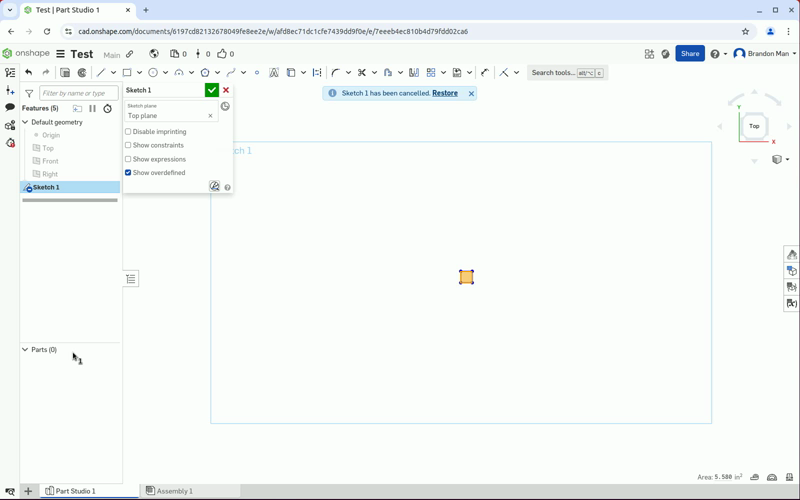
key(shift+y)
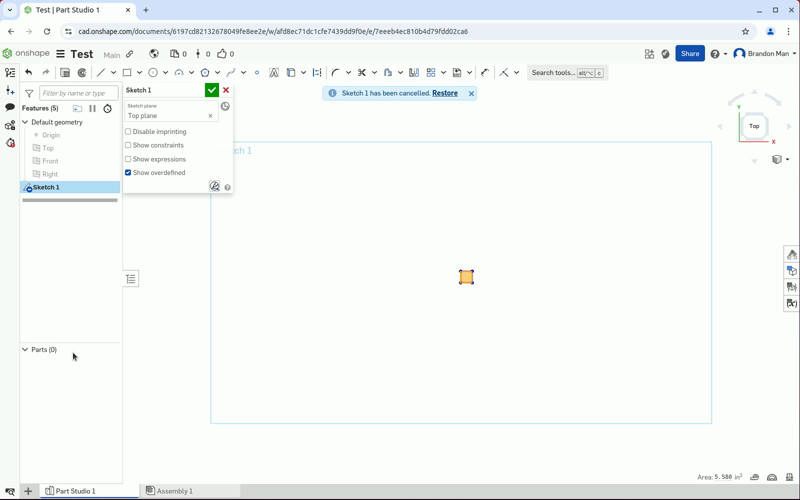
key(shift+e)
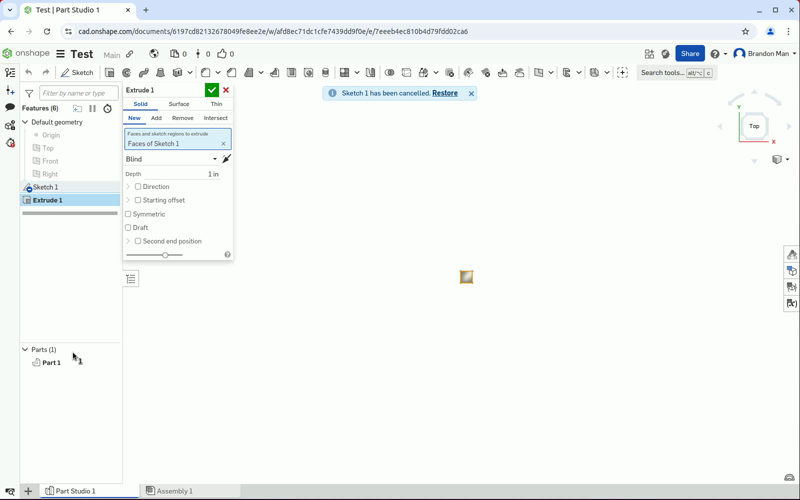
mouse_move(143, 106)
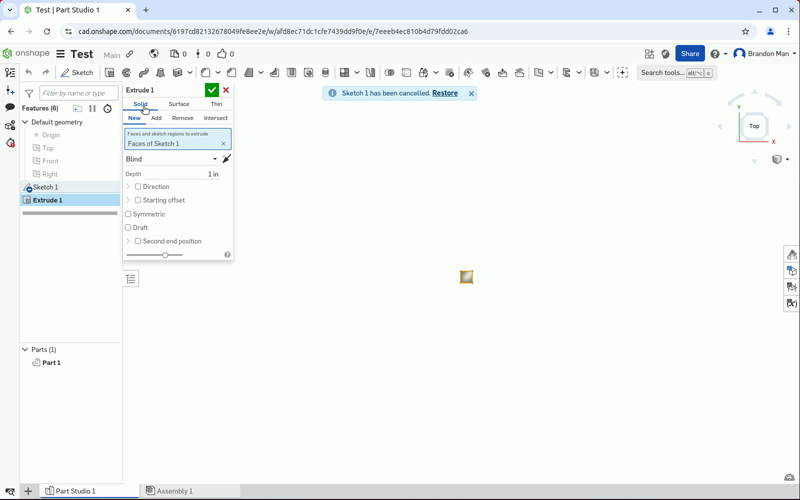
click(143, 106)
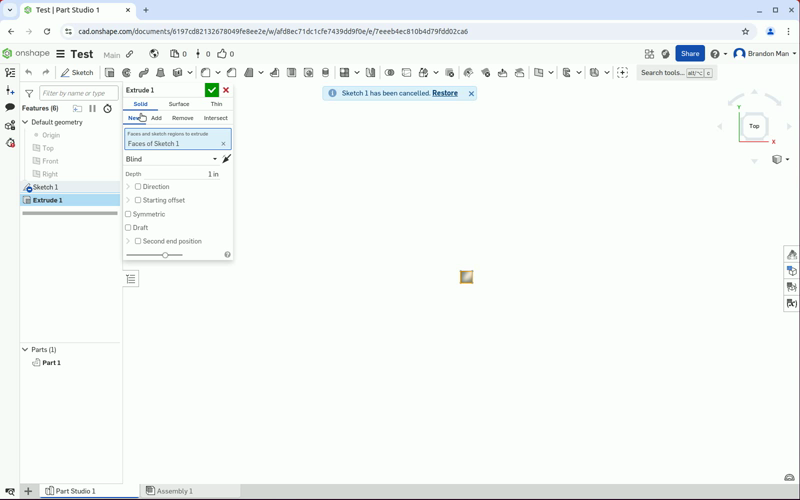
mouse_move(137, 120)
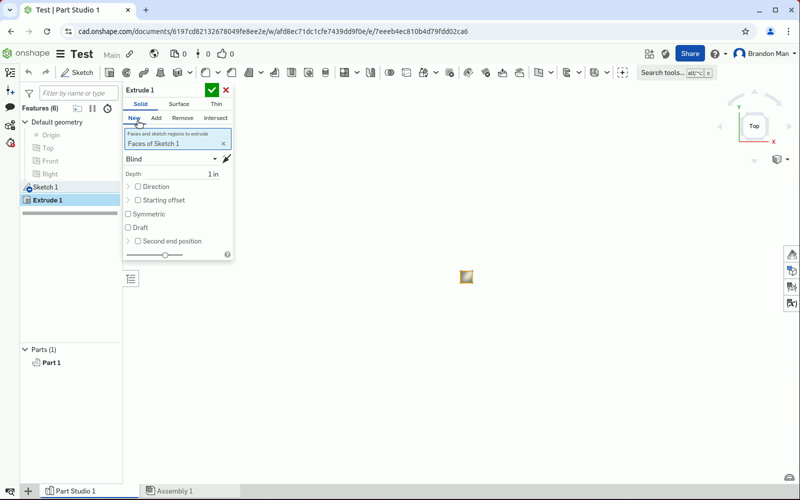
click(137, 120)
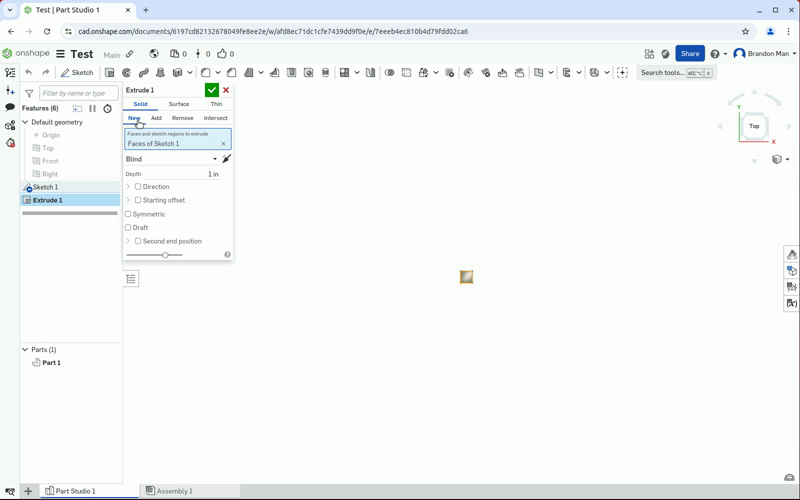
key(tab, 4)
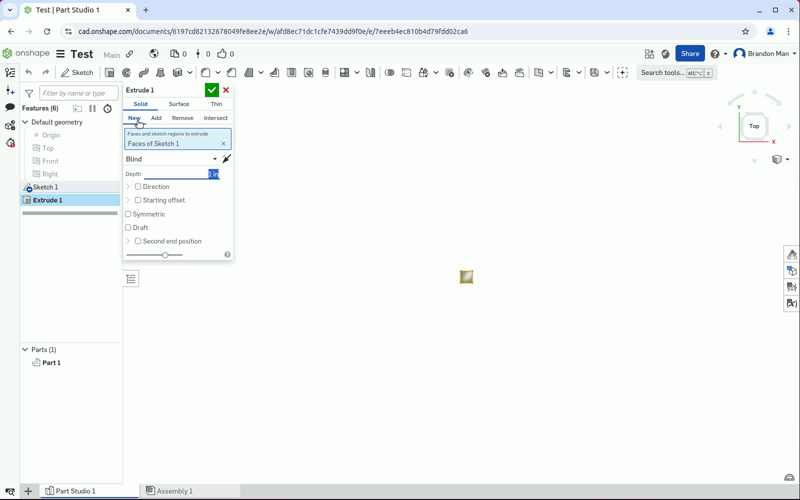
text(23.108)
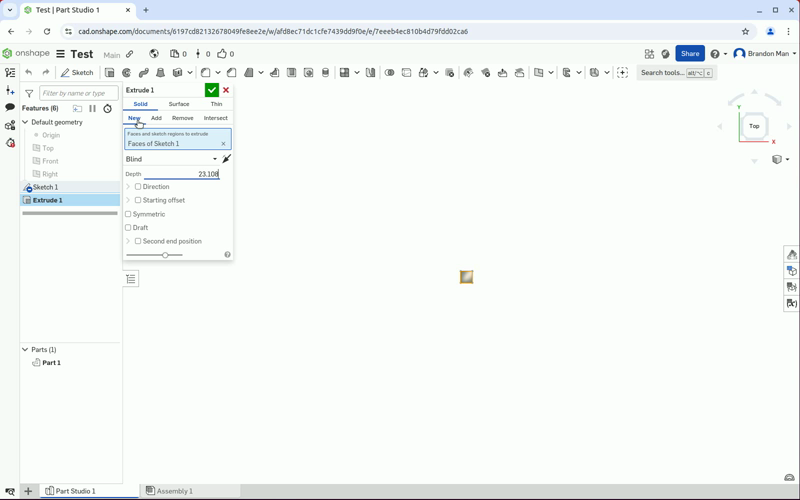
key(enter)
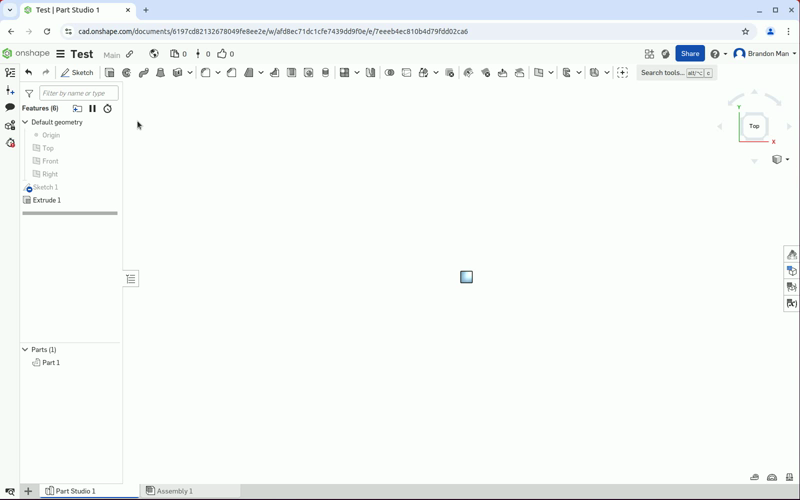
key(shift+h)
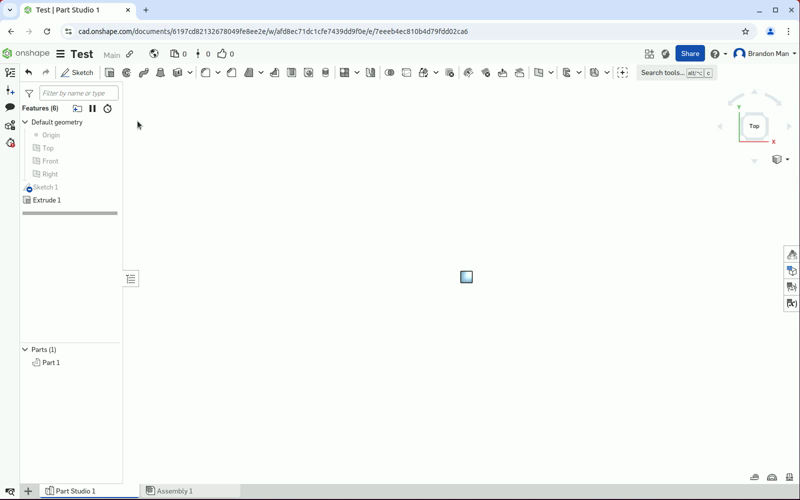
key(shift+h)
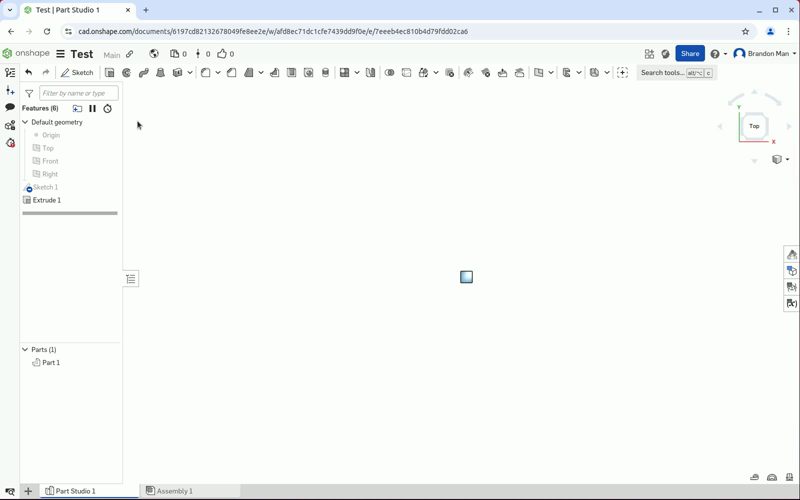
mouse_move(73, 189)
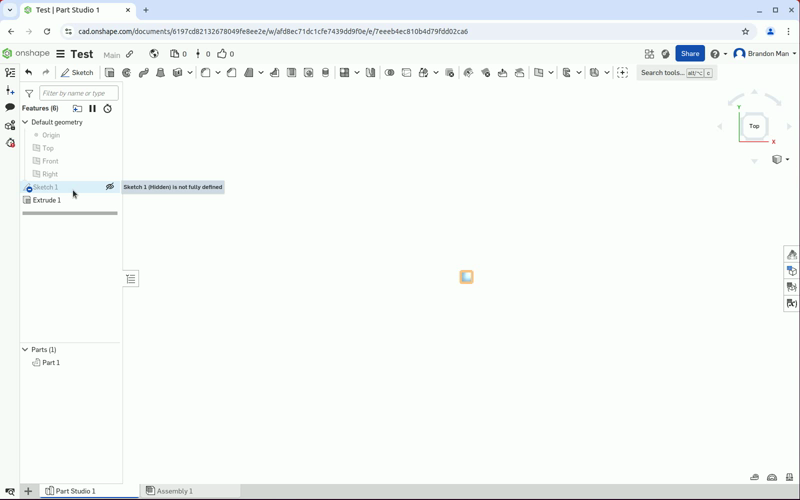
click(73, 189)
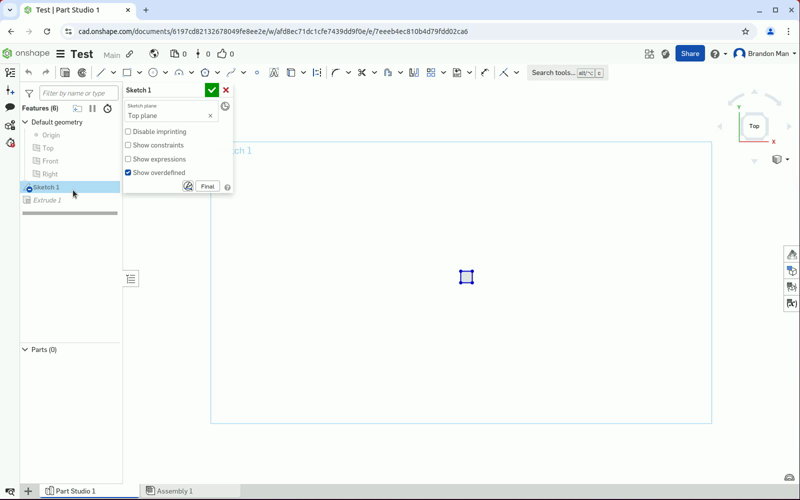
mouse_move(229, 92)
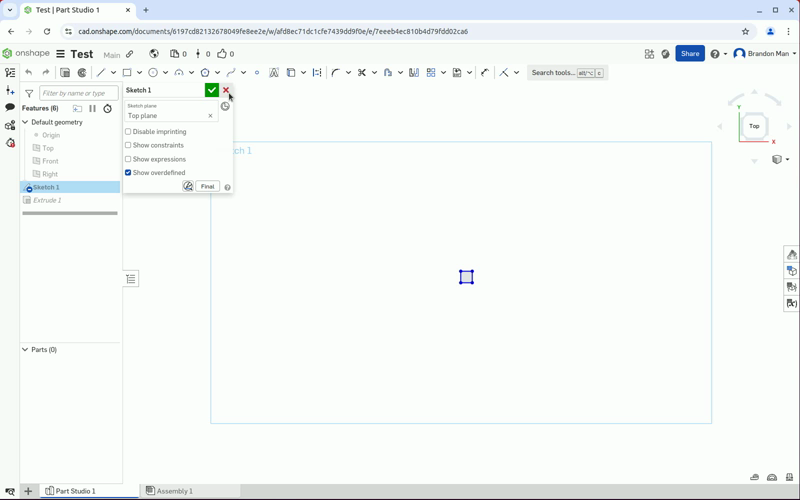
click(229, 92)
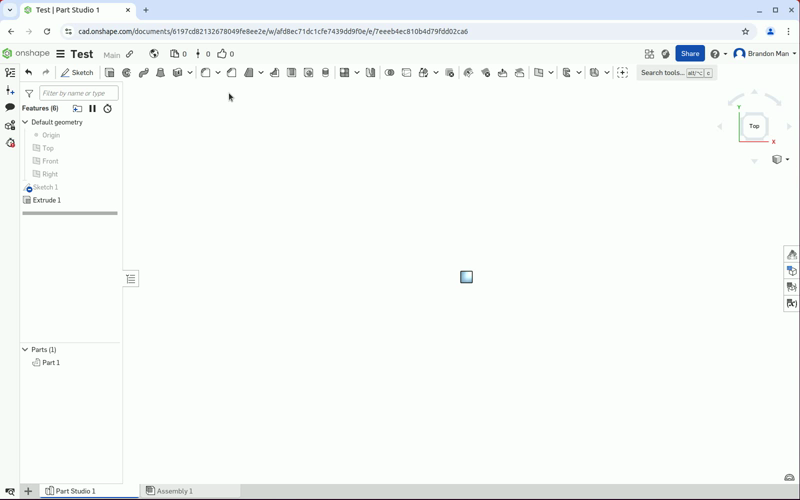
mouse_move(541, 75)
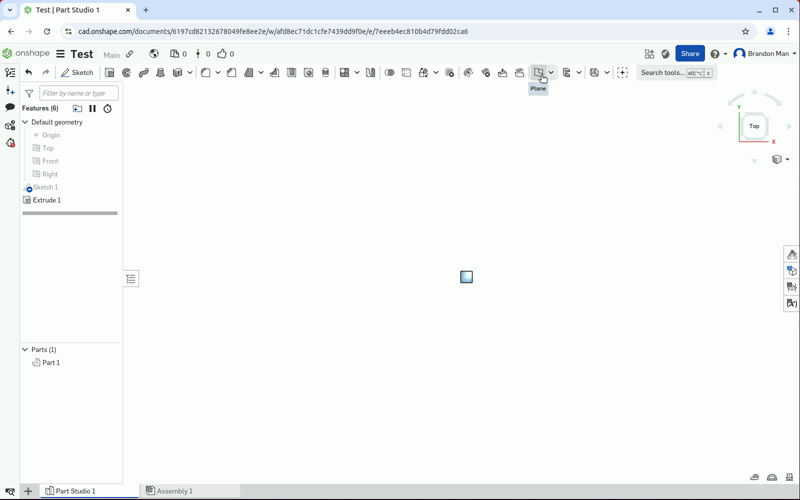
click(541, 75)
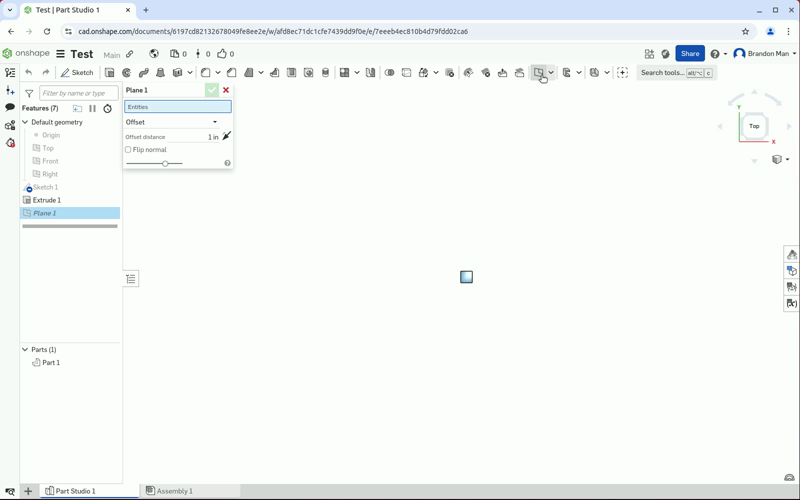
mouse_move(73, 150)
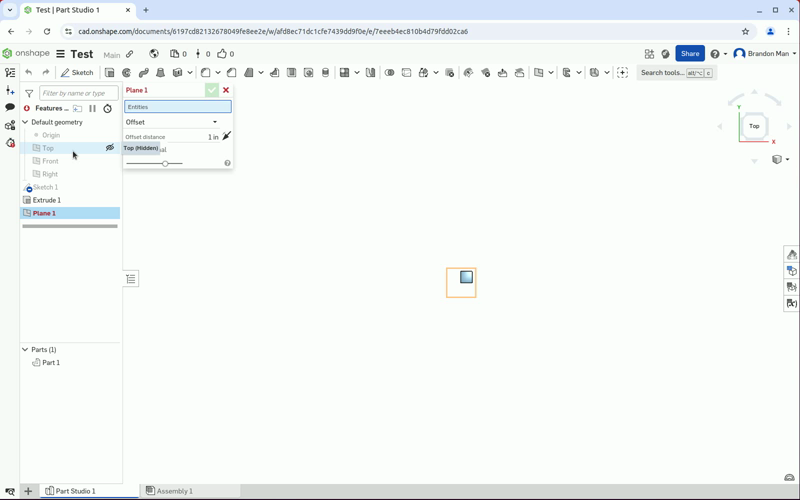
click(73, 150)
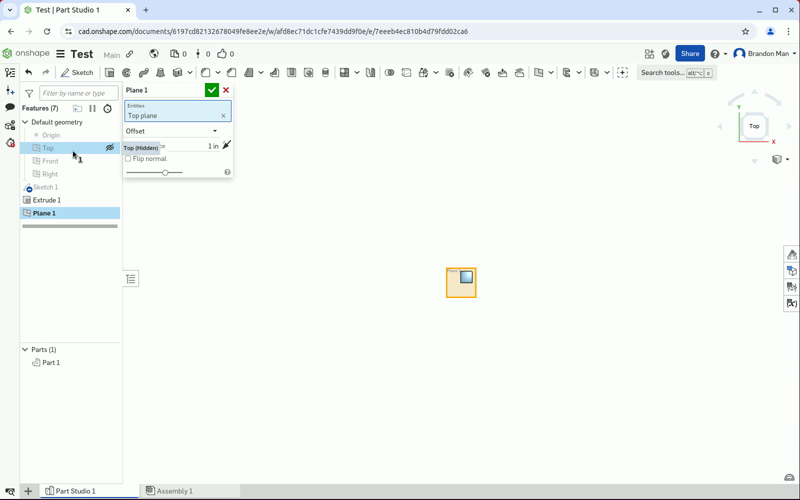
key(tab, 2)
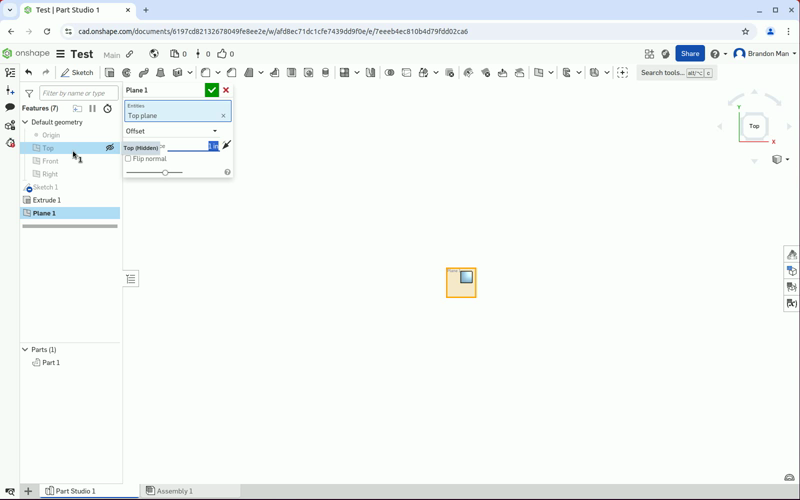
text(23.108)
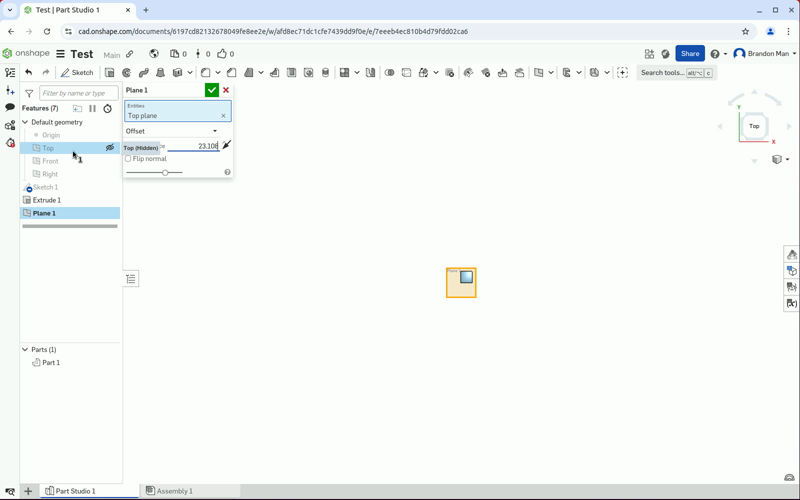
key(enter, 2)
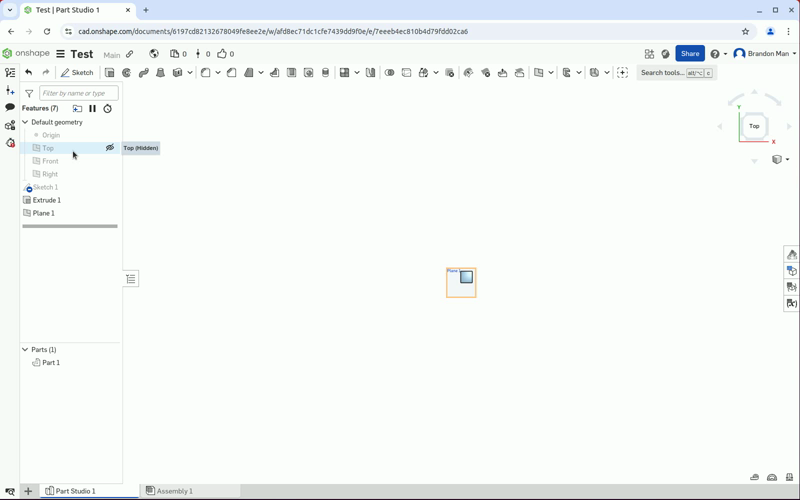
key(shift+s)
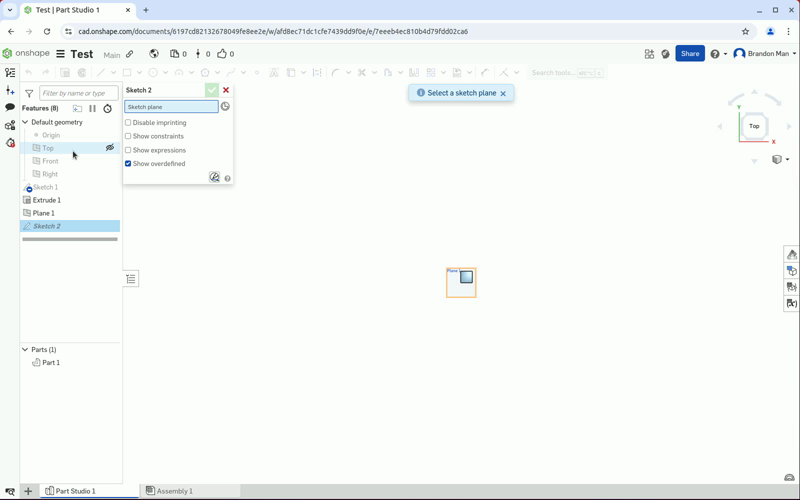
mouse_move(73, 215)
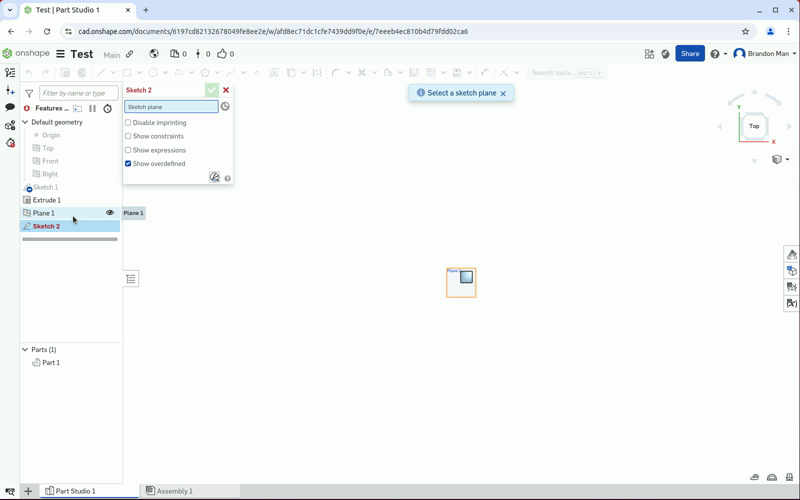
click(73, 215)
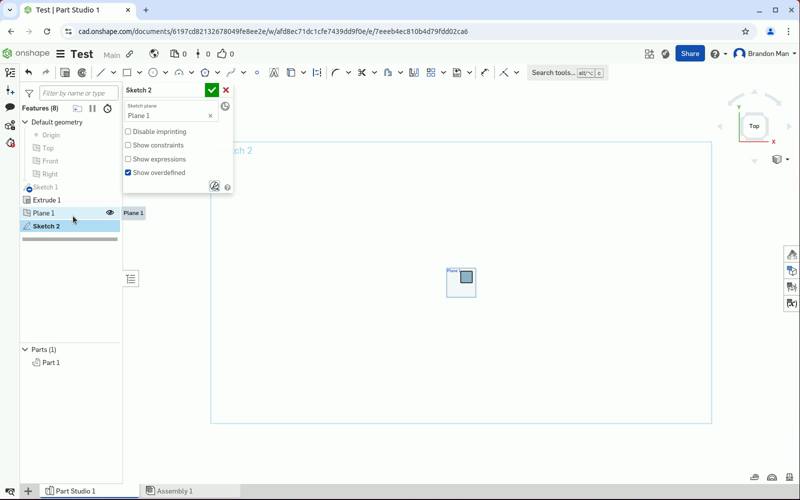
mouse_move(73, 352)
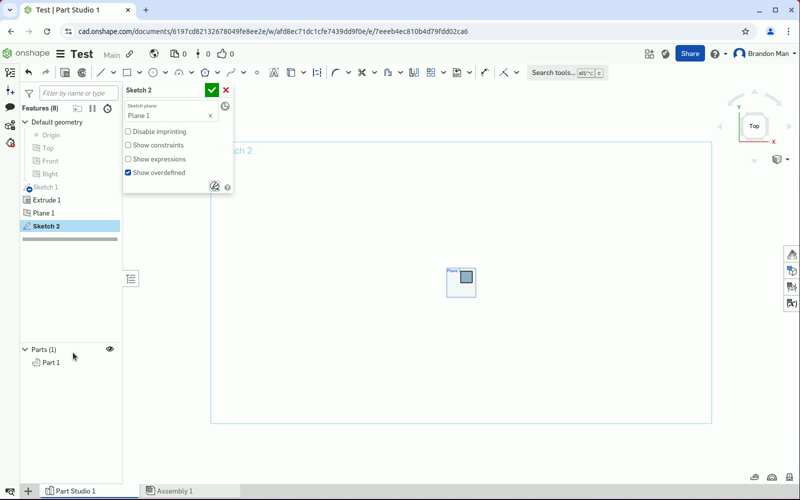
key(y)
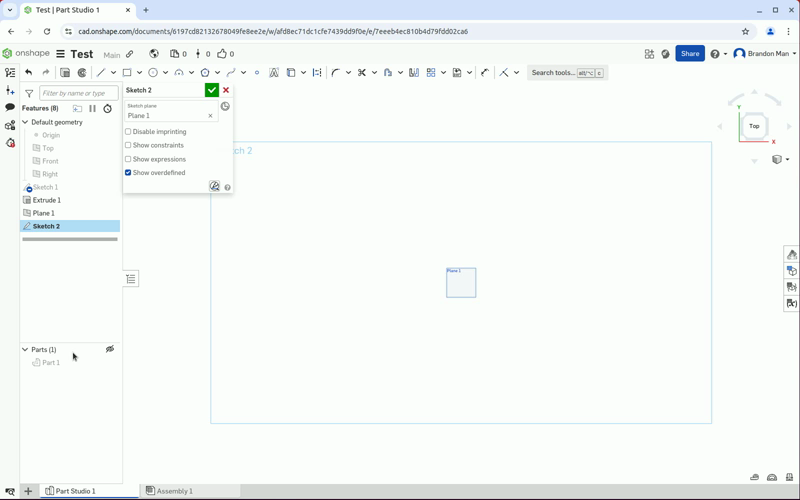
key(c)
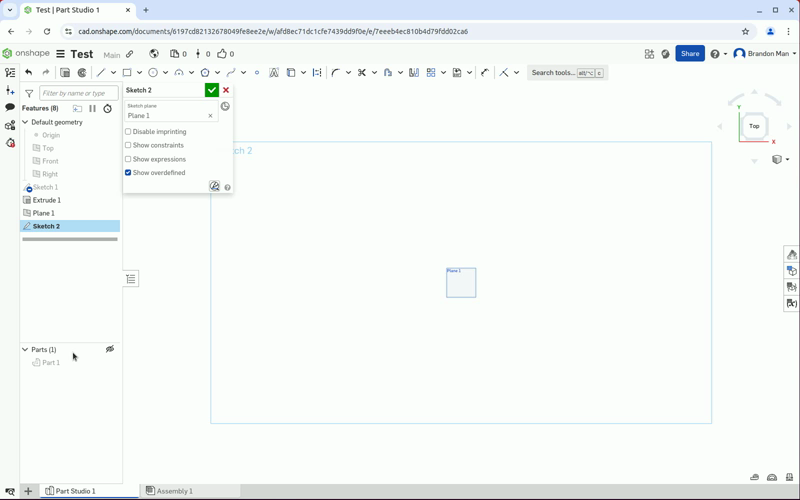
key_down(shift)
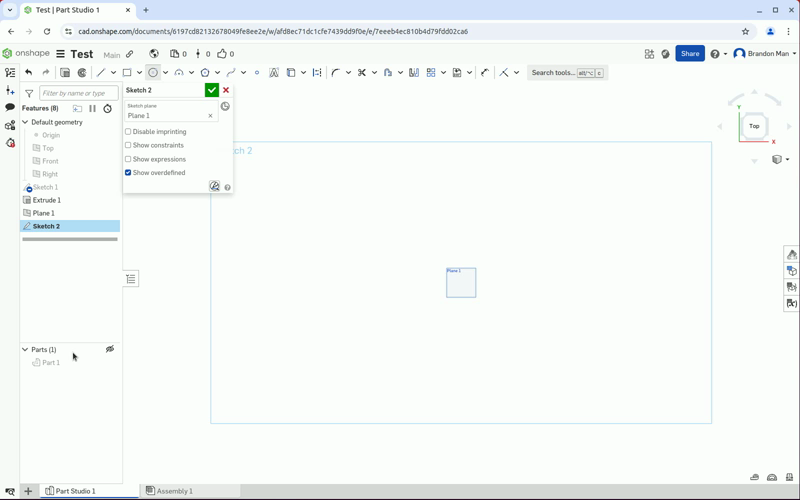
mouse_move(466, 278)
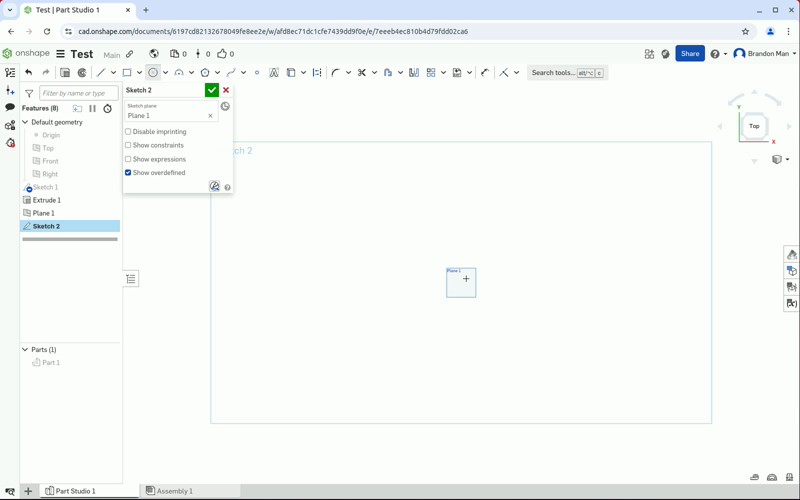
click(466, 278)
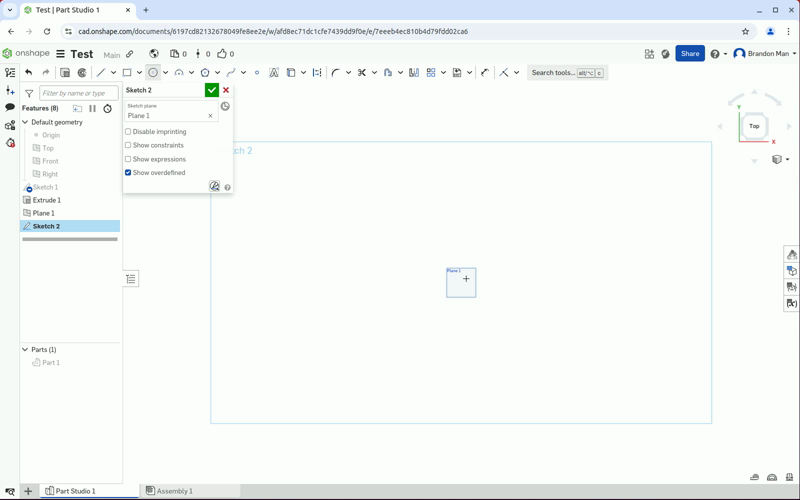
key_up(shift)
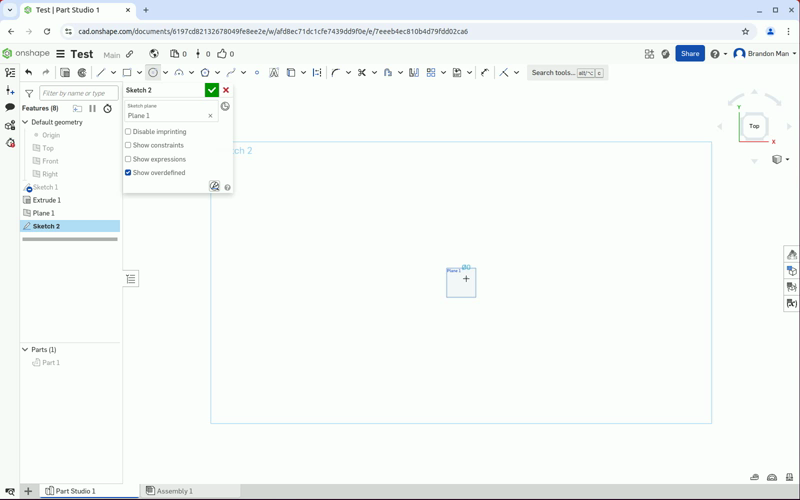
mouse_move(467, 278)
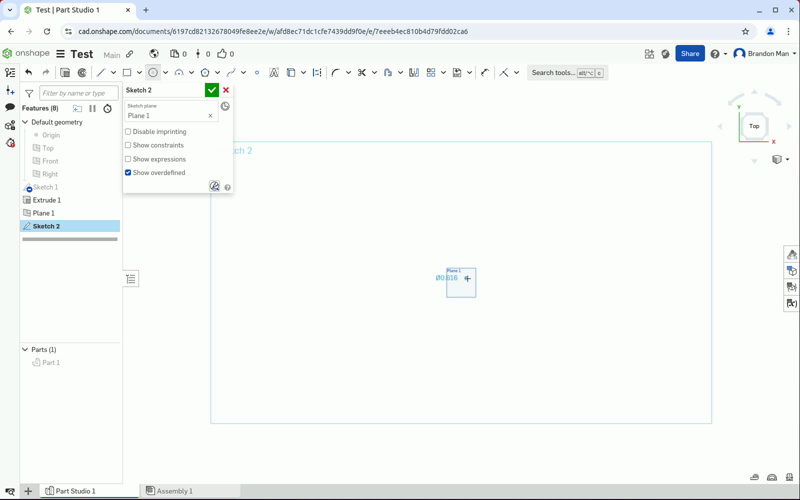
scroll(6)
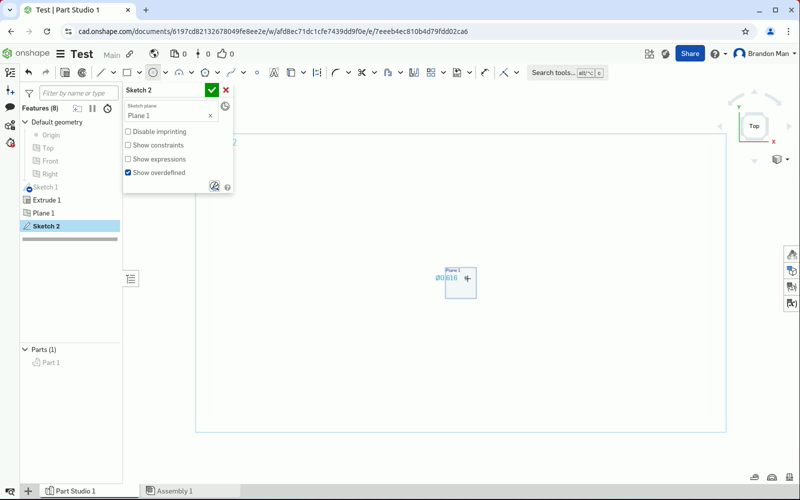
scroll(6)
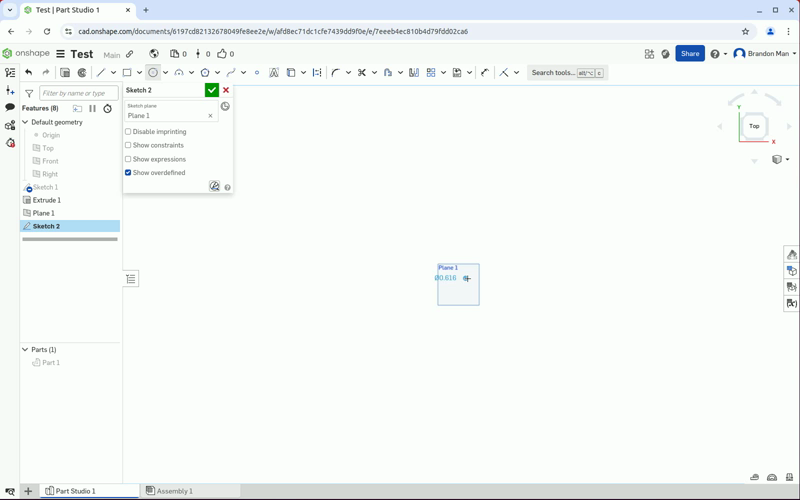
scroll(6)
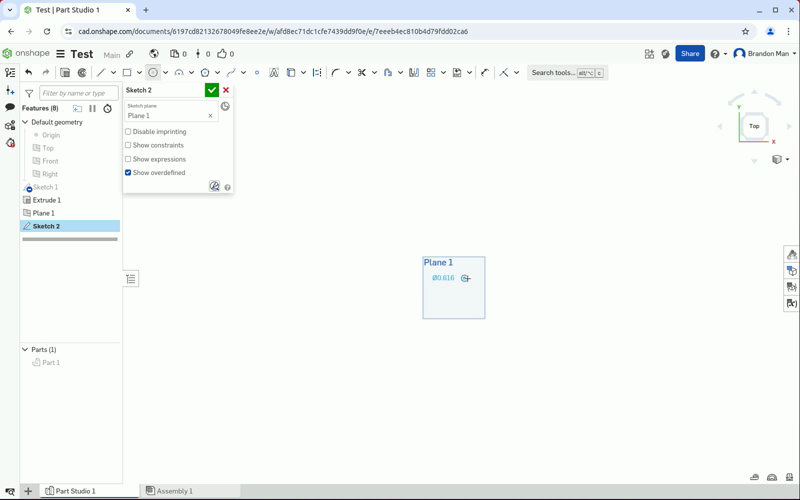
scroll(6)
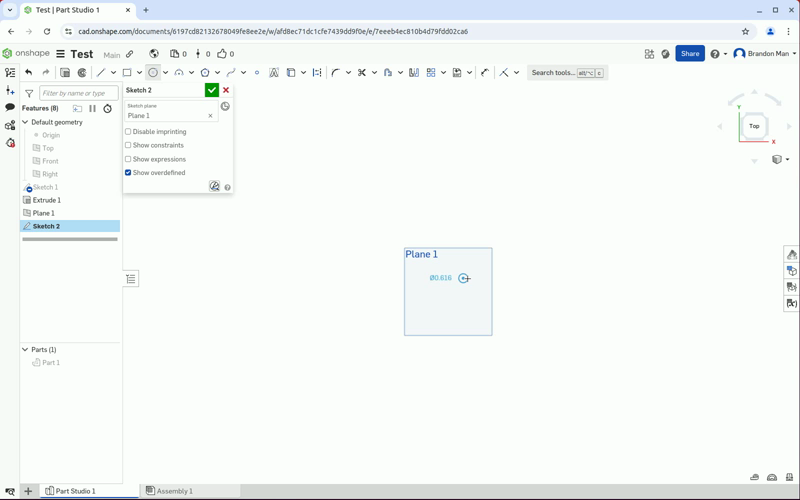
scroll(6)
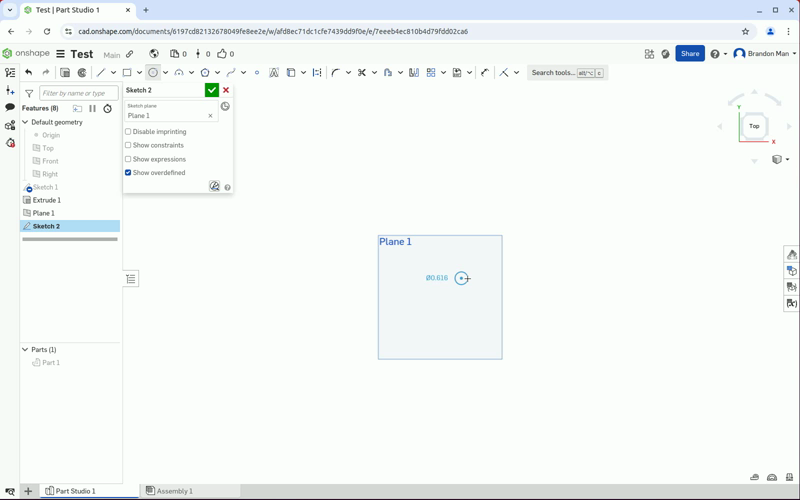
scroll(6)
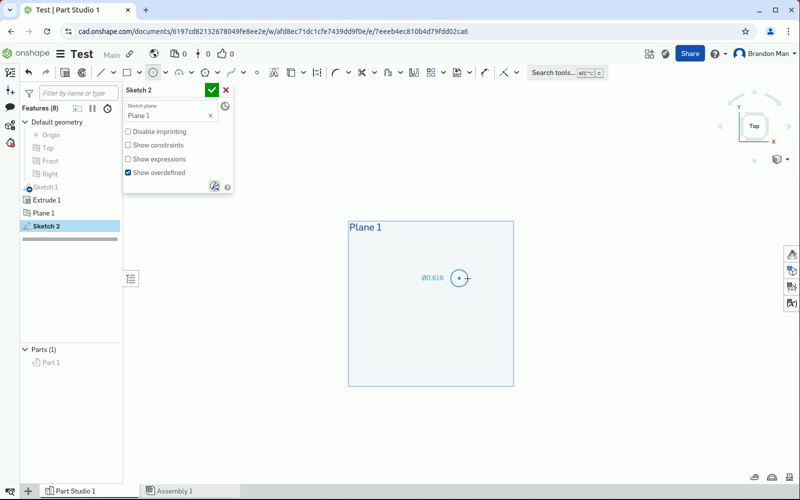
scroll(6)
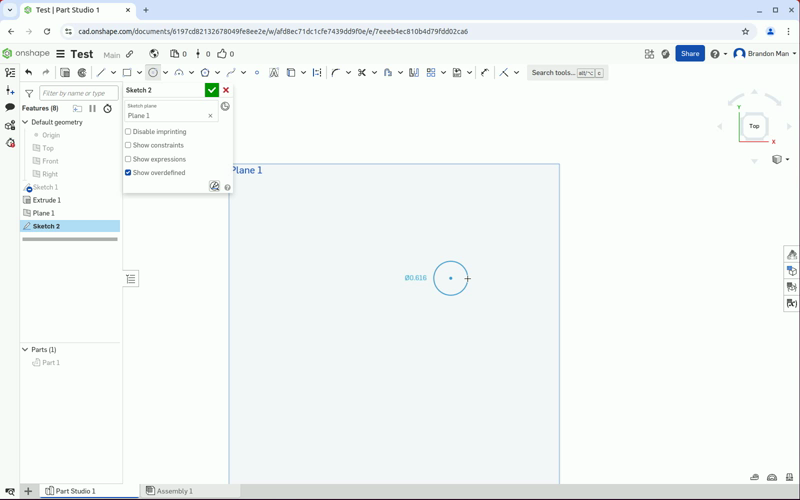
click(467, 278)
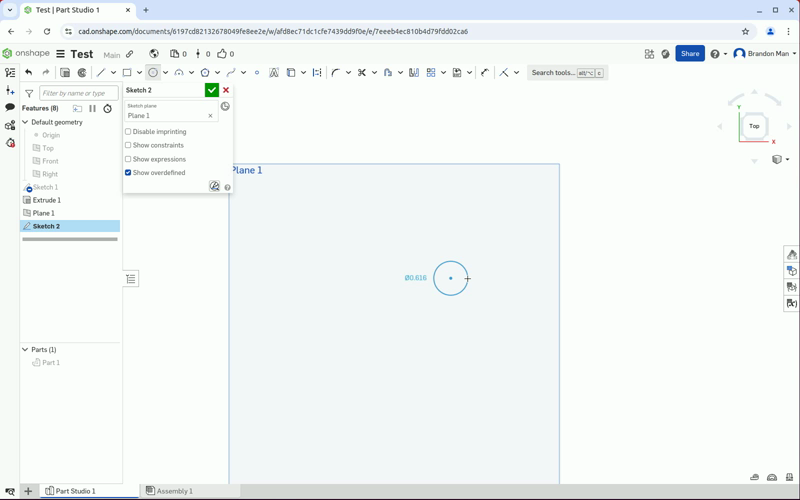
scroll(-6)
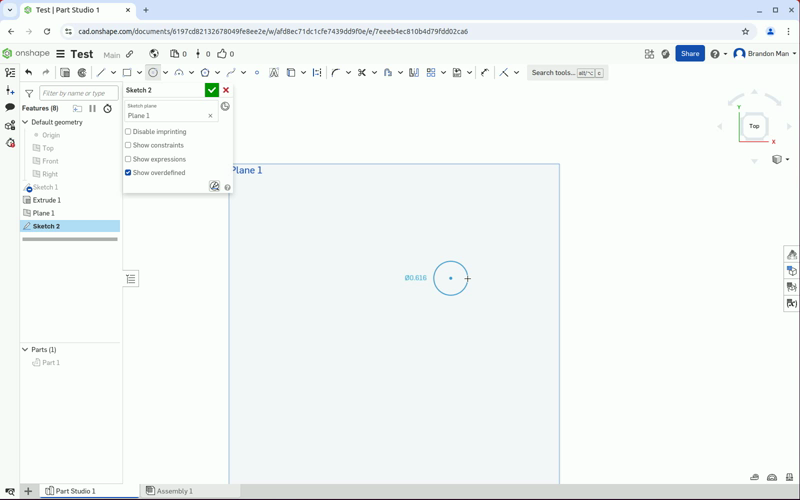
scroll(-6)
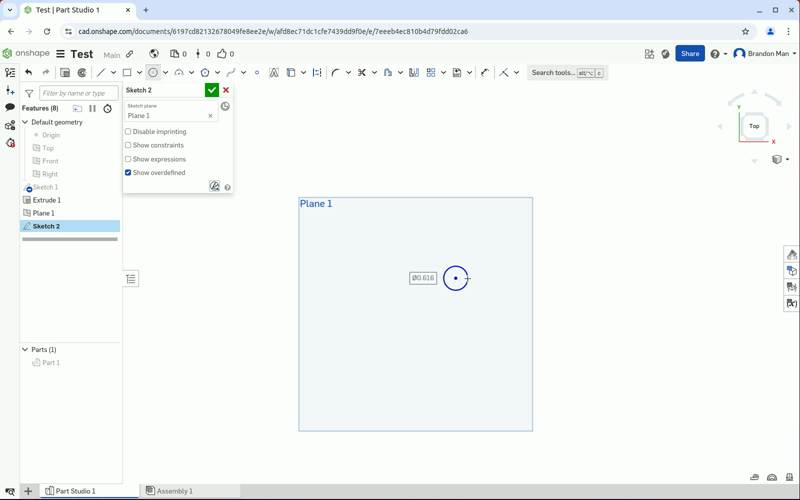
scroll(-6)
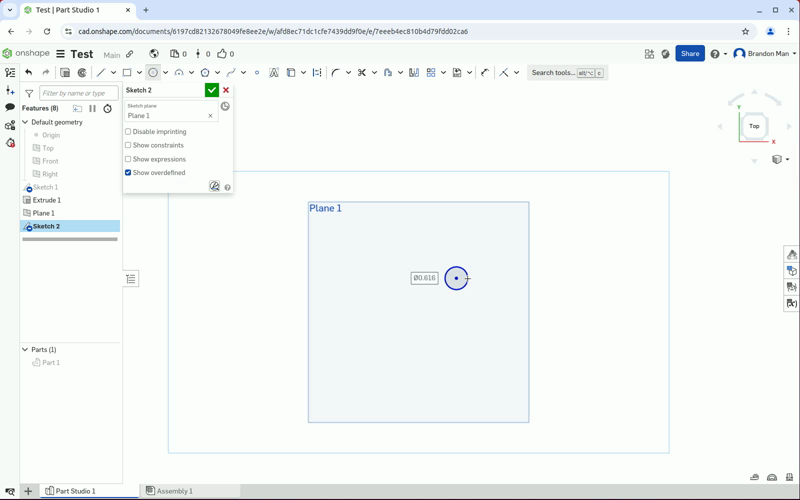
scroll(-6)
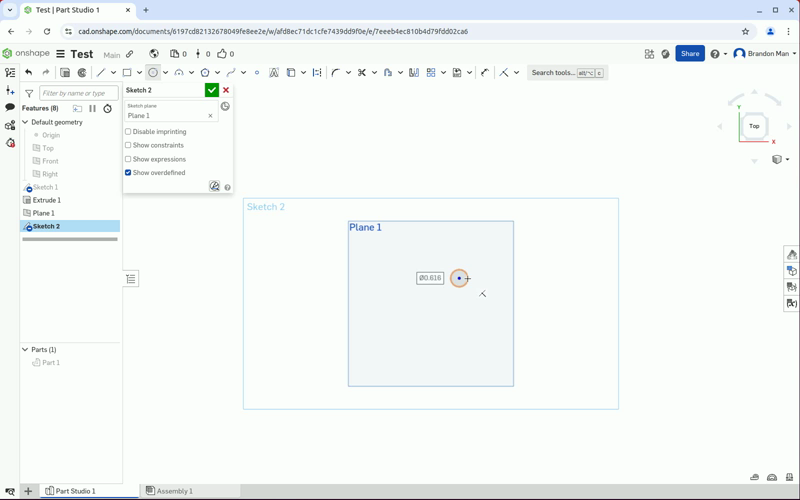
scroll(-6)
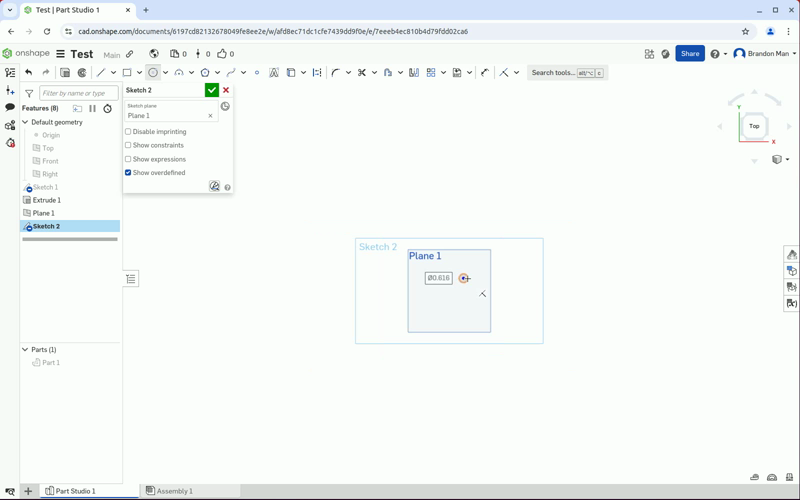
scroll(-6)
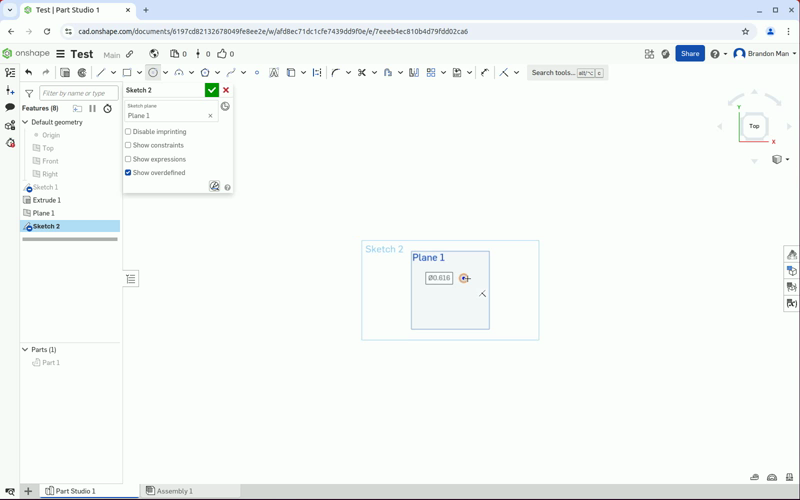
scroll(-6)
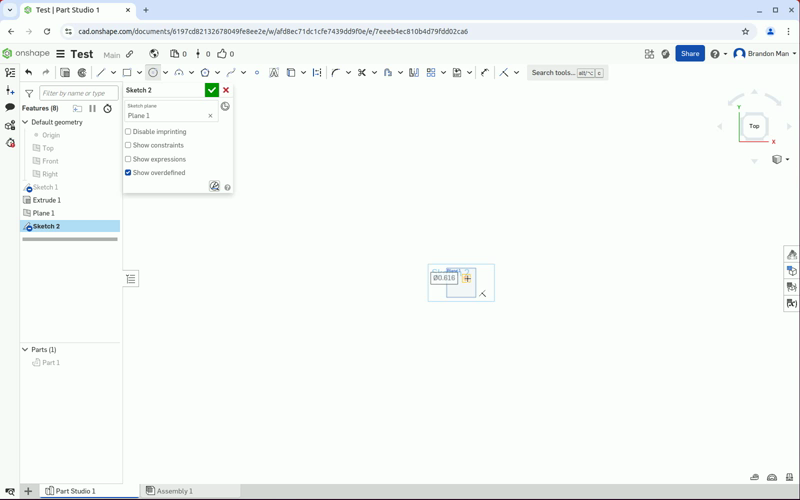
key(esc)
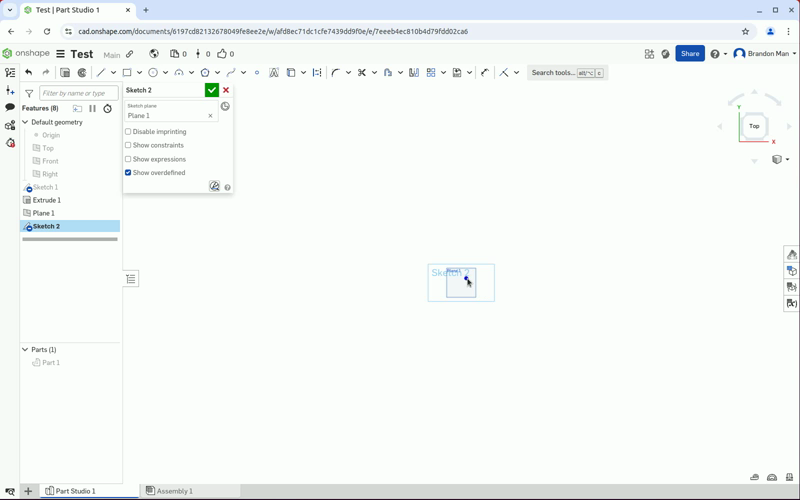
mouse_move(467, 278)
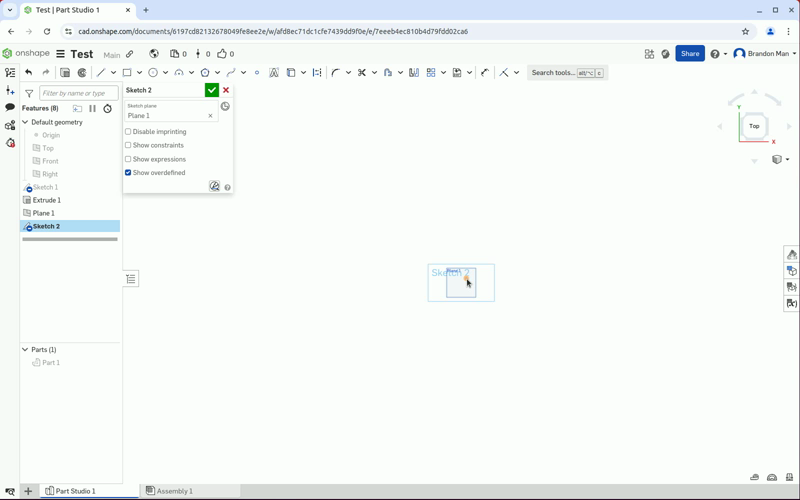
scroll(6)
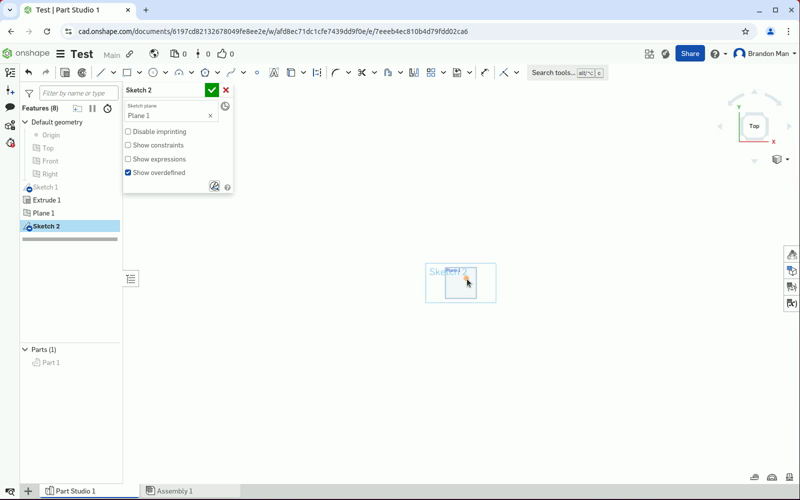
scroll(6)
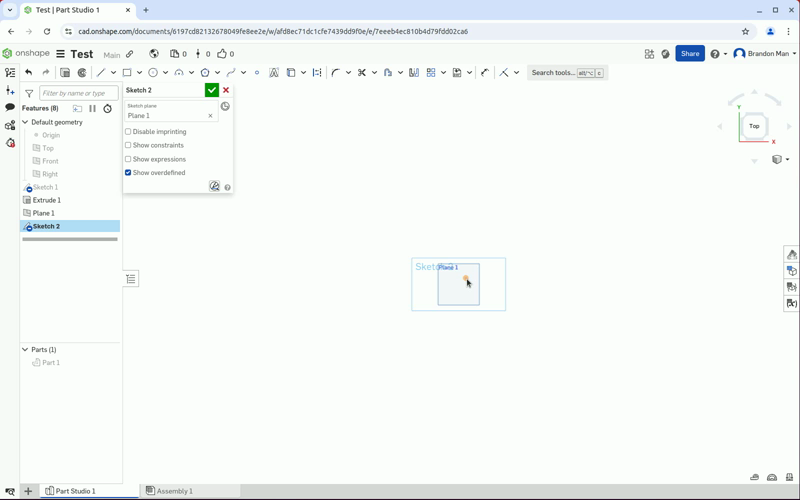
scroll(6)
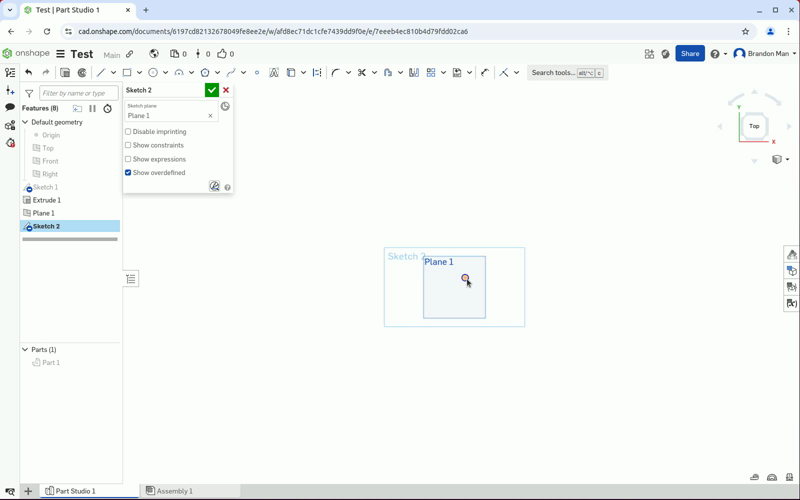
scroll(6)
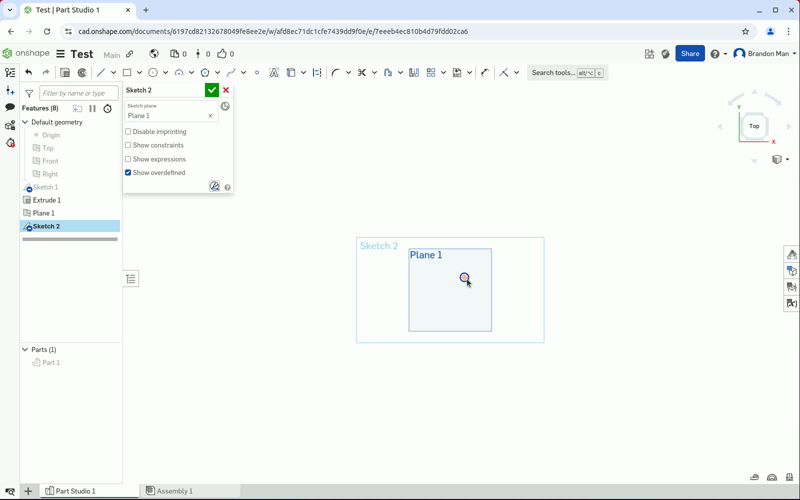
scroll(6)
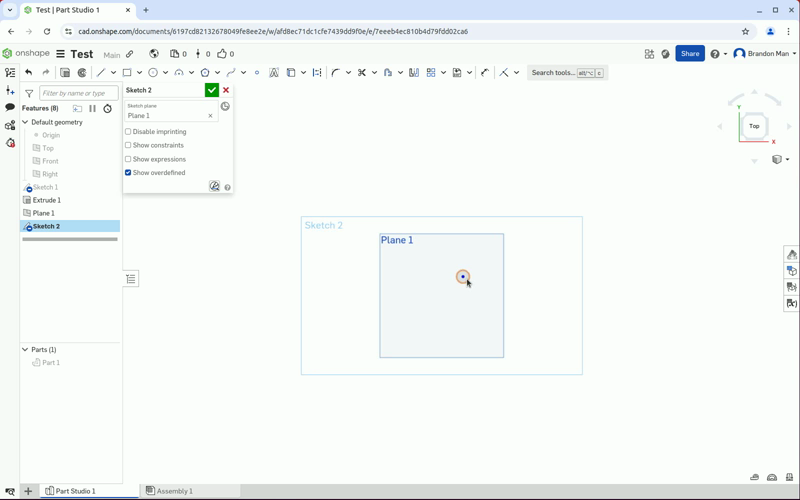
scroll(6)
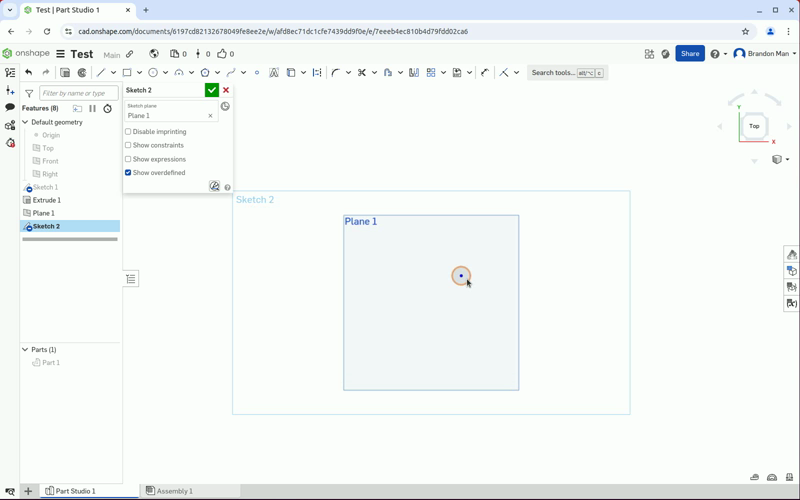
scroll(6)
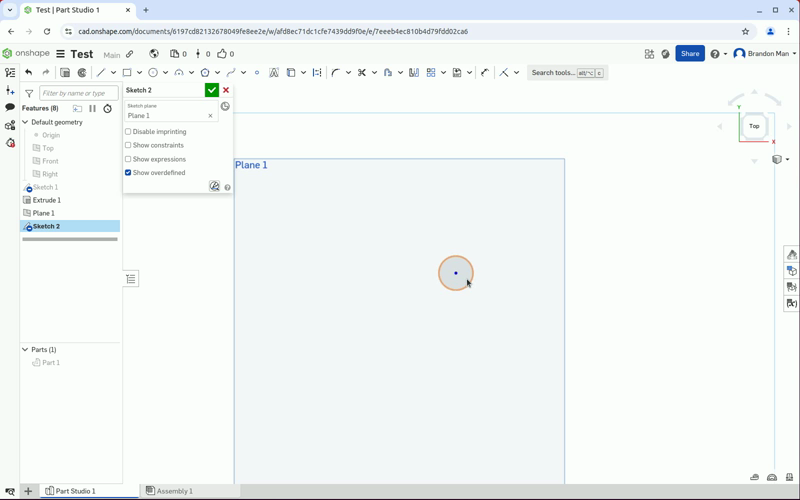
click(467, 278)
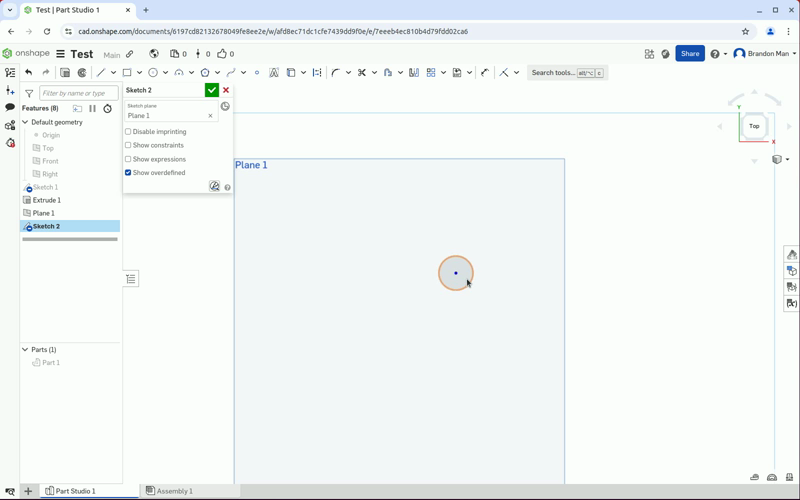
scroll(-6)
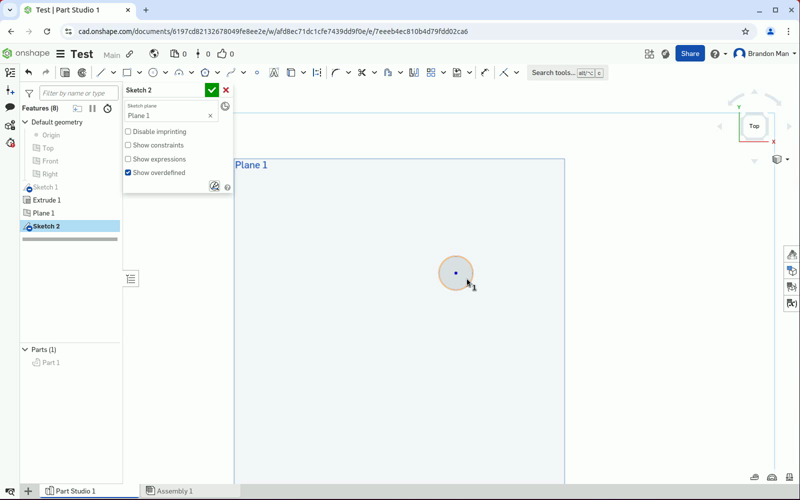
scroll(-6)
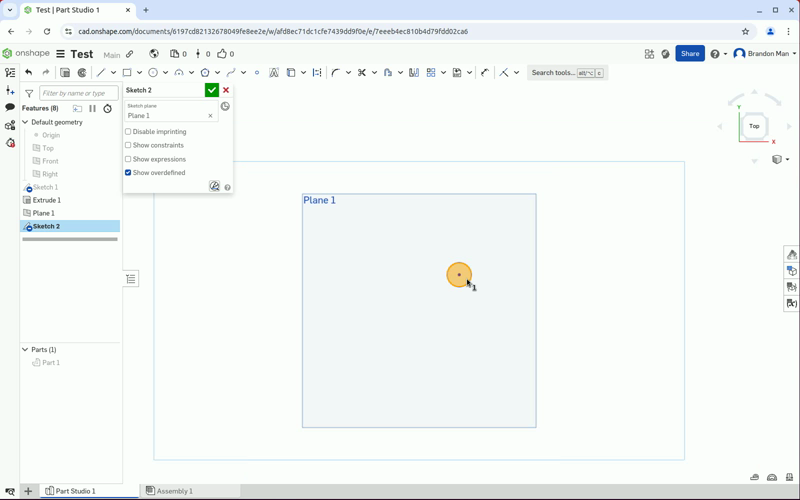
scroll(-6)
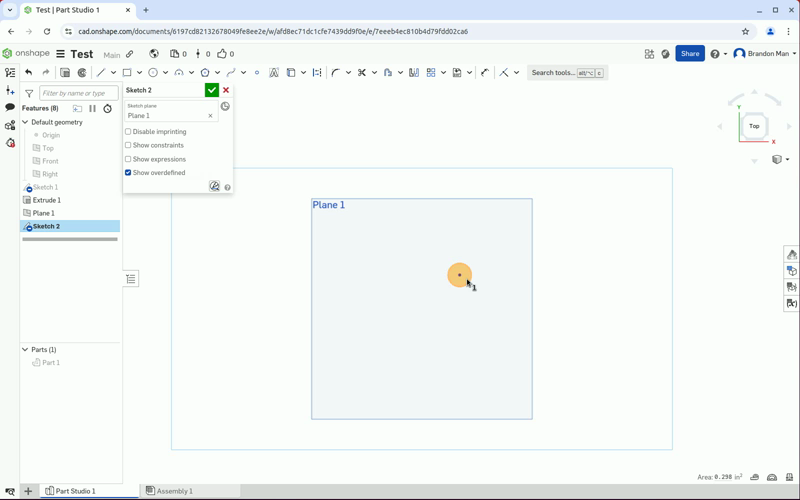
scroll(-6)
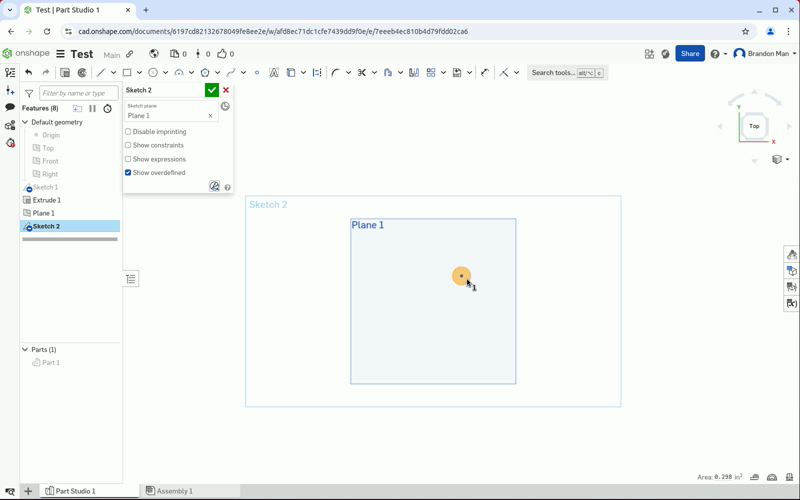
scroll(-6)
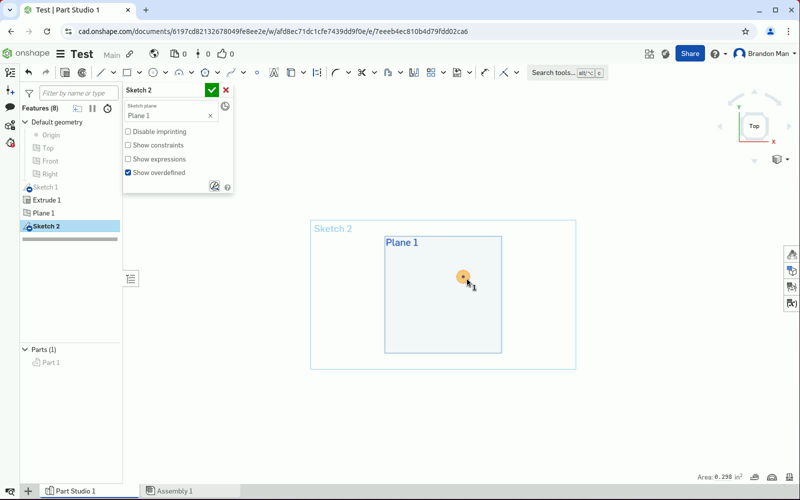
scroll(-6)
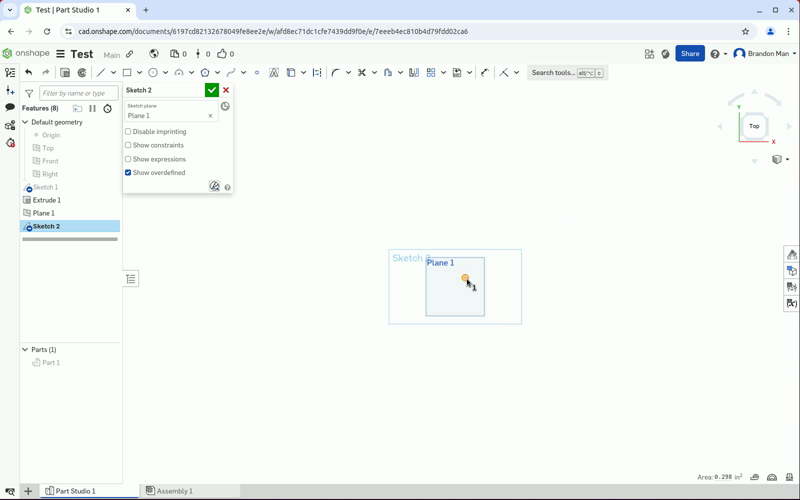
scroll(-6)
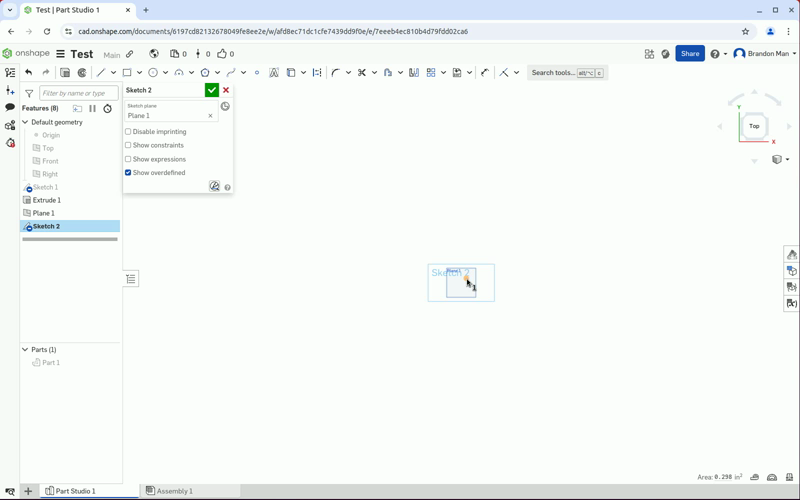
mouse_move(73, 352)
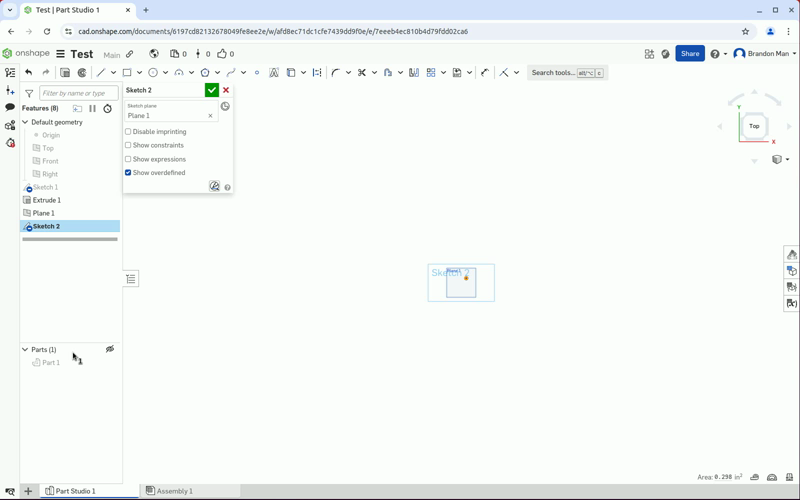
key(shift+y)
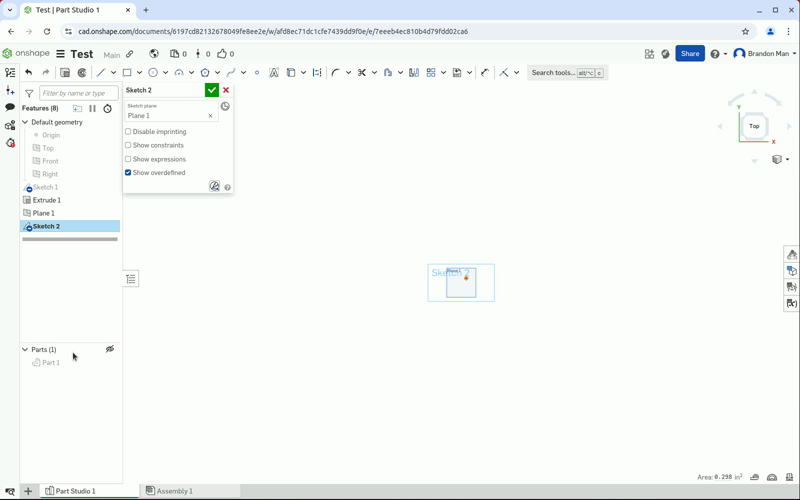
key(shift+e)
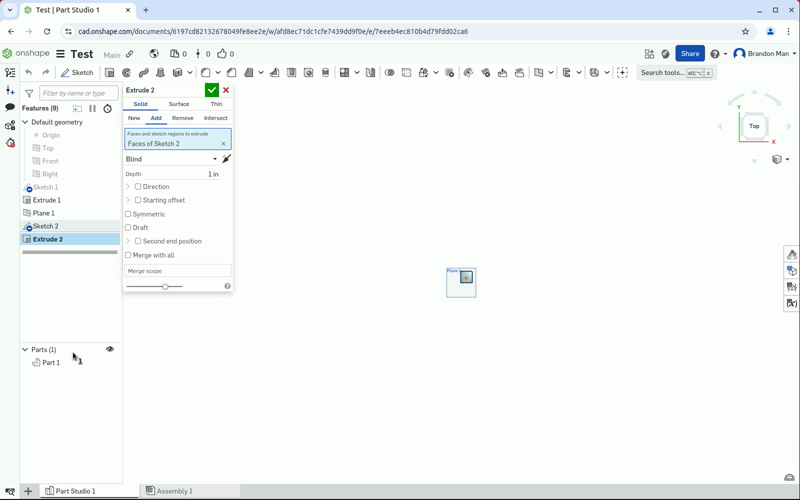
mouse_move(143, 106)
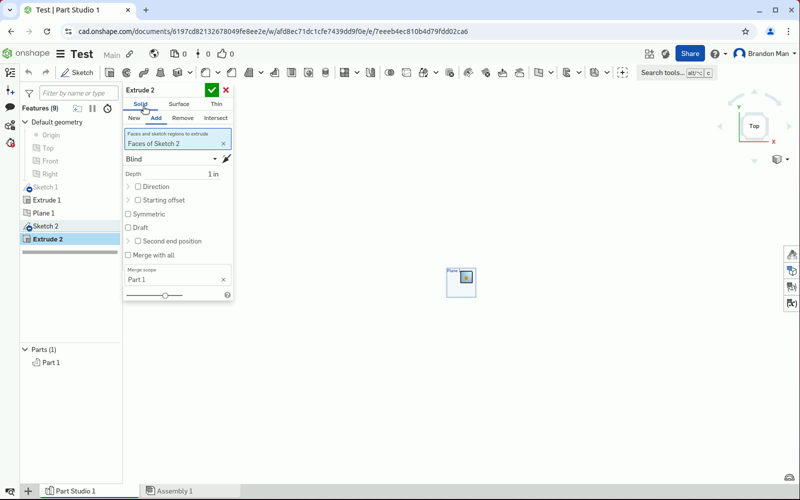
click(143, 106)
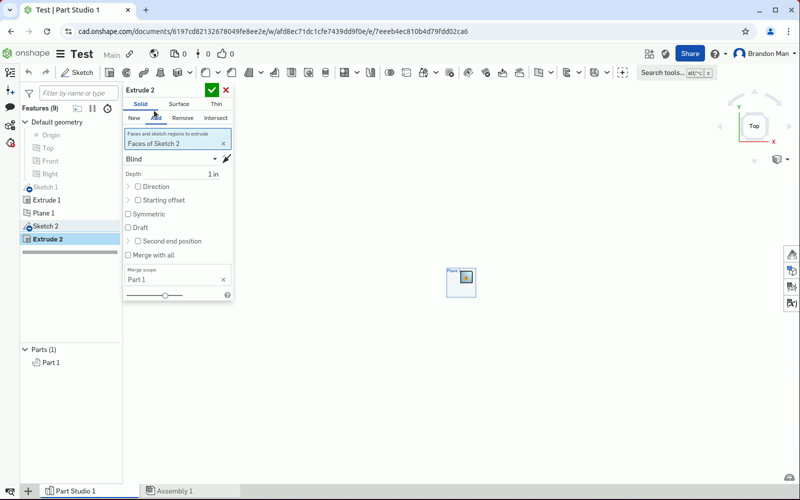
mouse_move(186, 120)
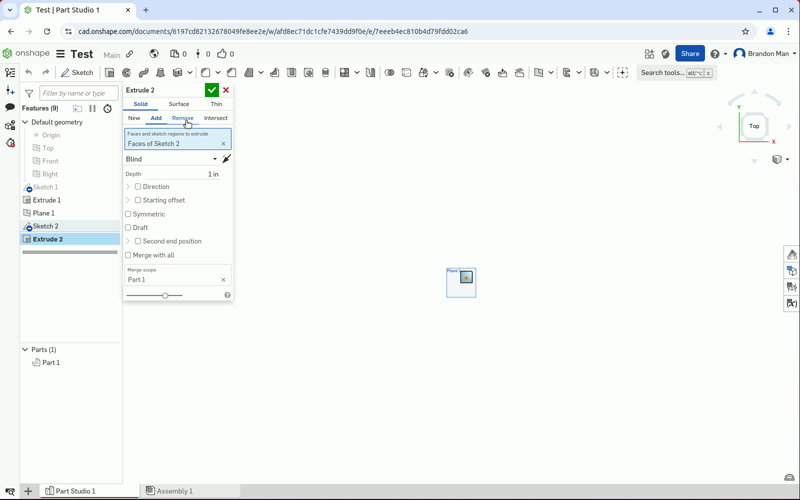
click(186, 120)
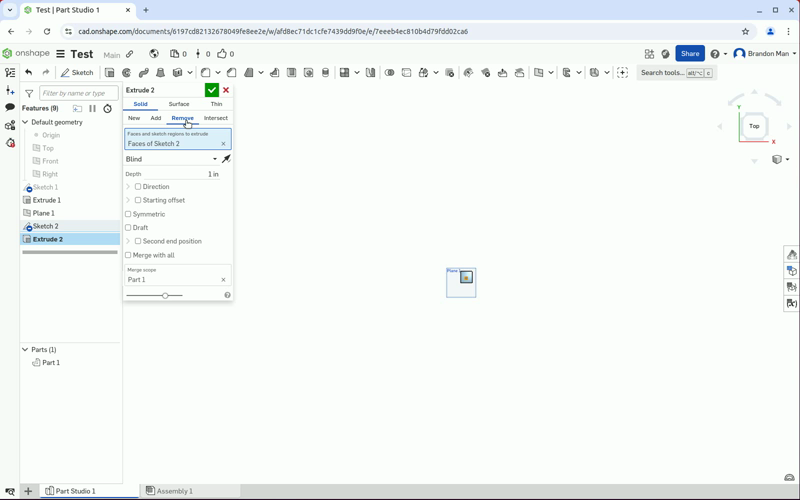
key(tab, 4)
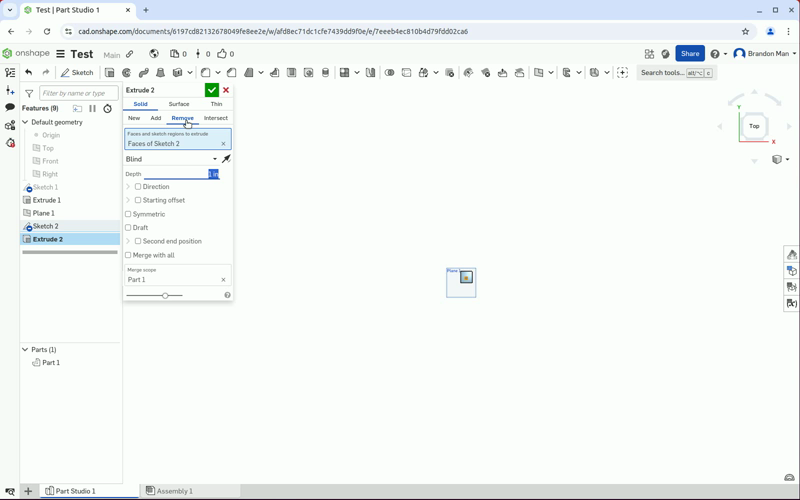
text(0.722)
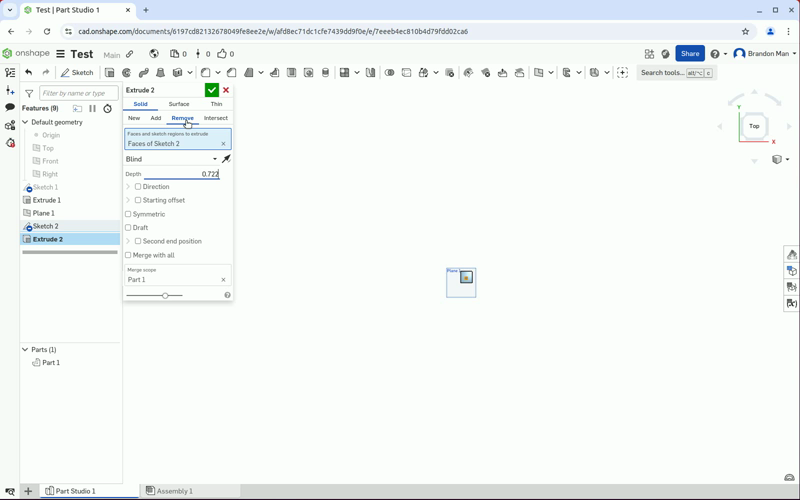
key(tab, 6)
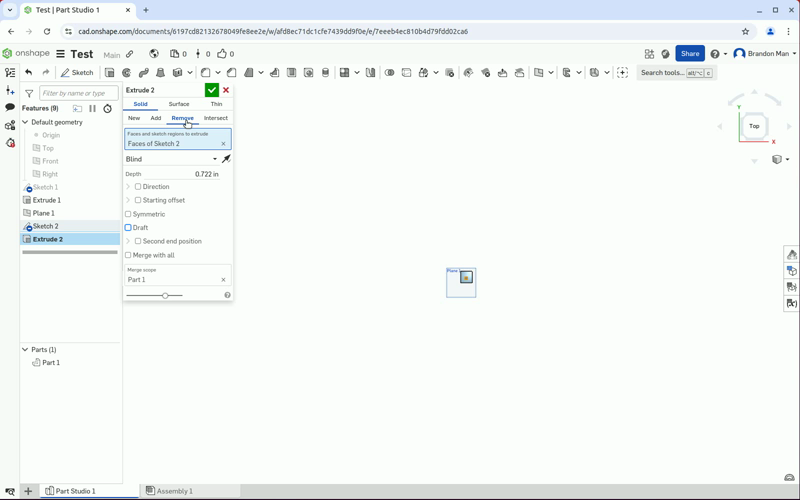
key(space)
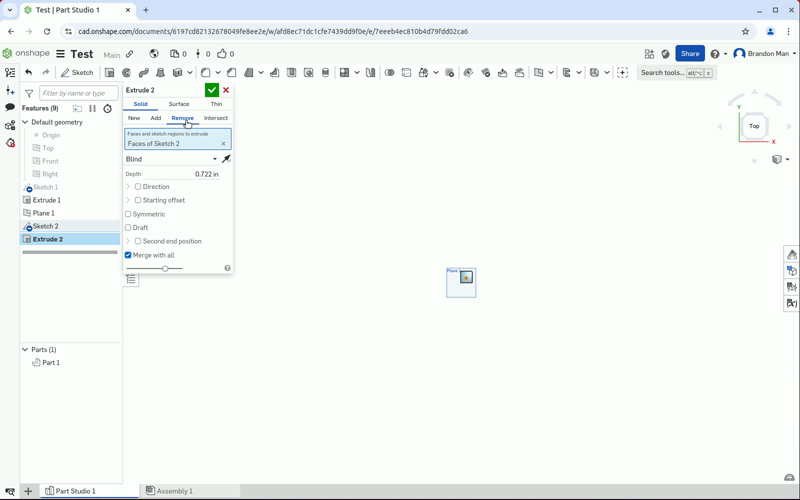
key(enter)
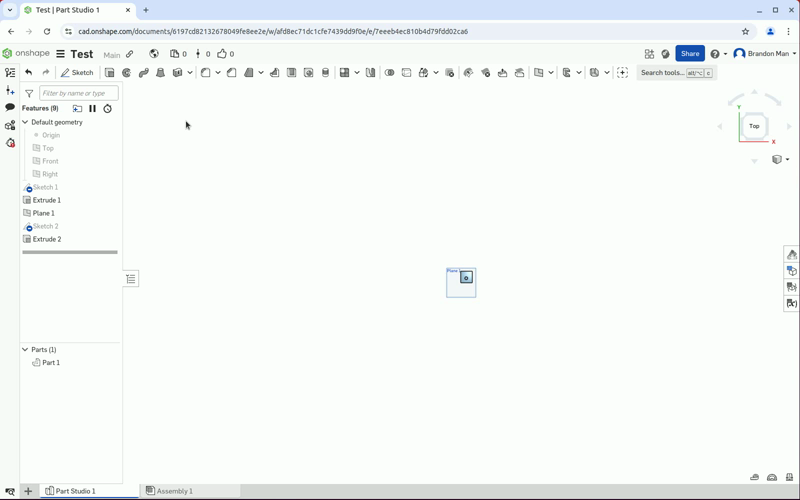
key(shift+h)
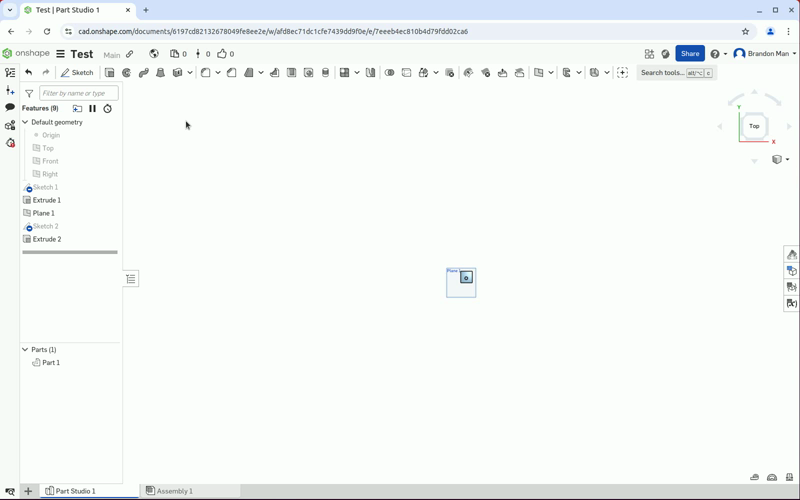
key(shift+h)
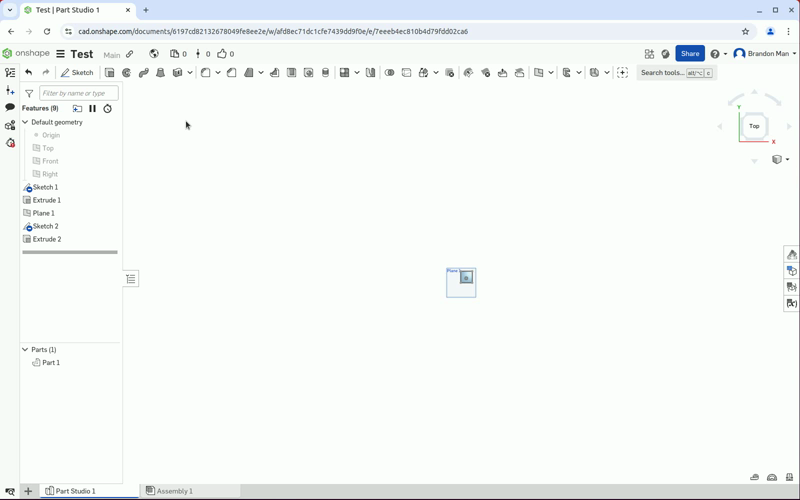
key(shift+7)
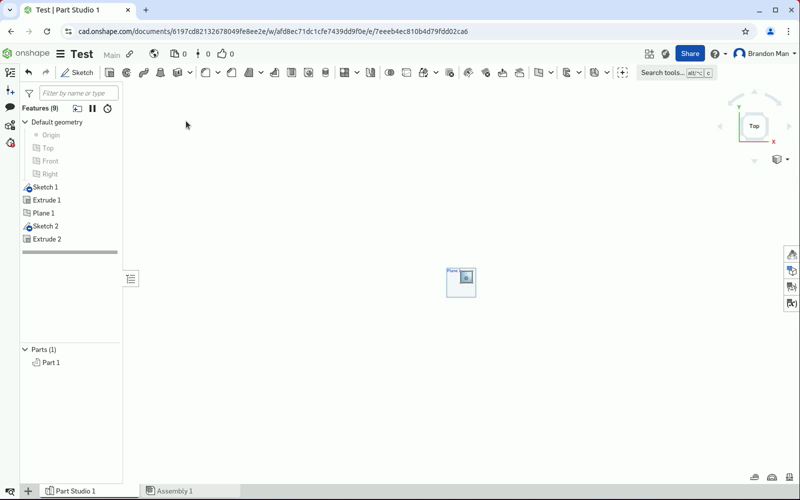
key(up, 3)
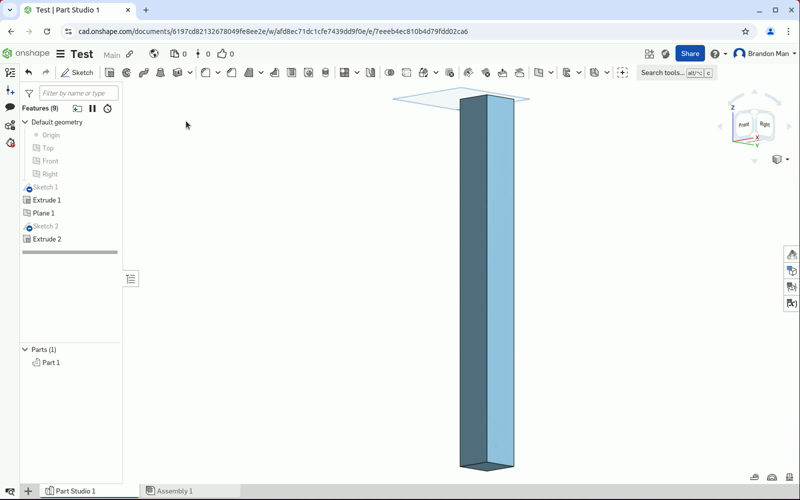
key(left, 3)
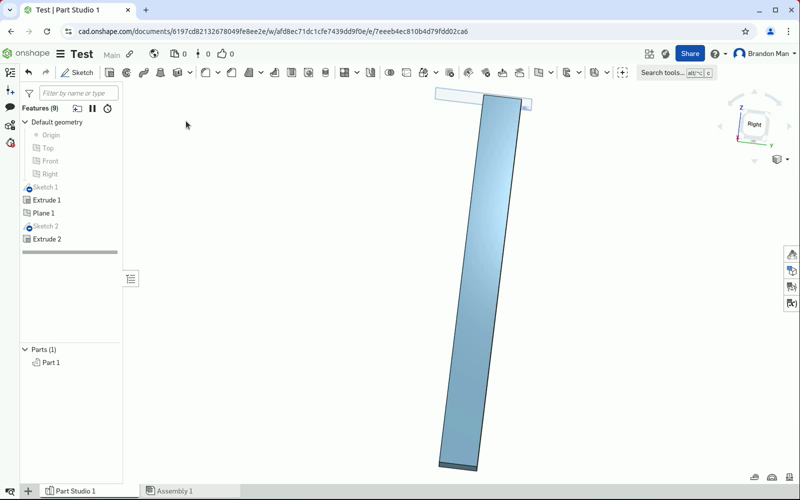
key(right, 3)
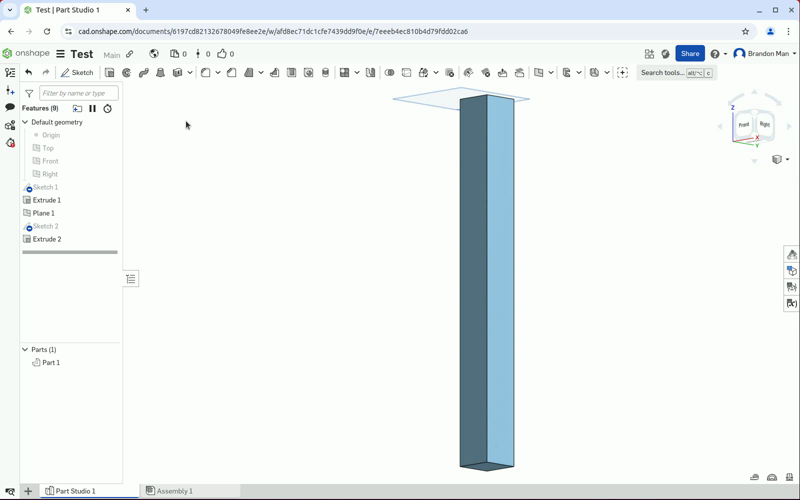
key(down, 3)
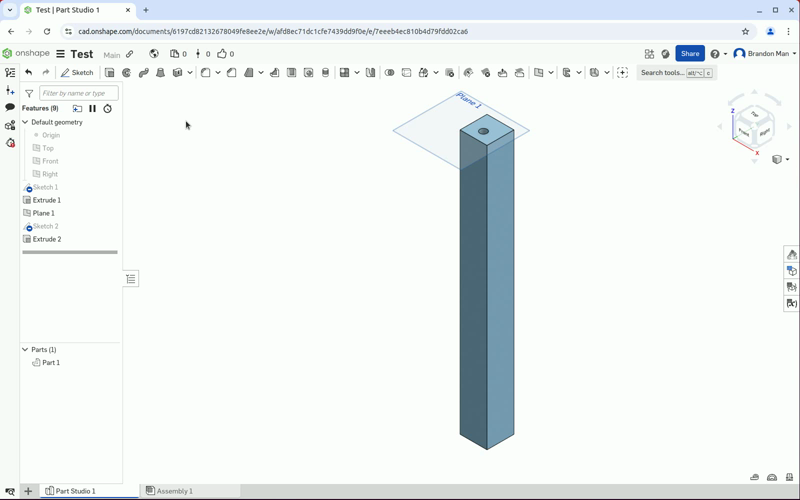
mouse_move(73, 189)
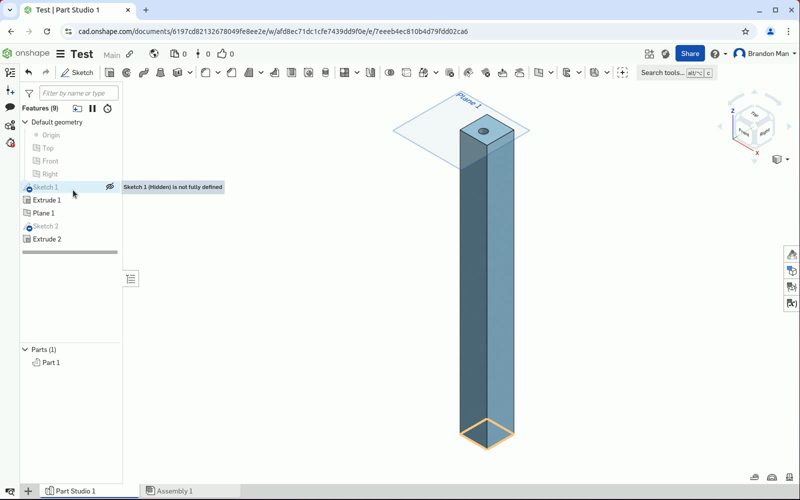
click(73, 189)